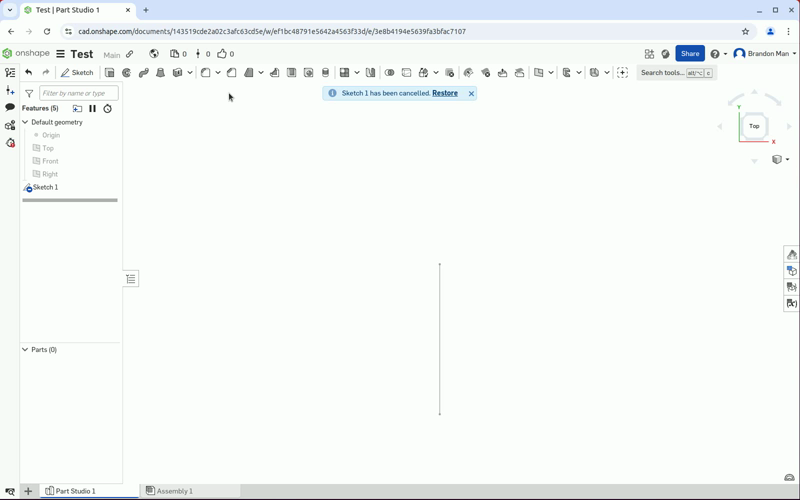
key(shift+h)
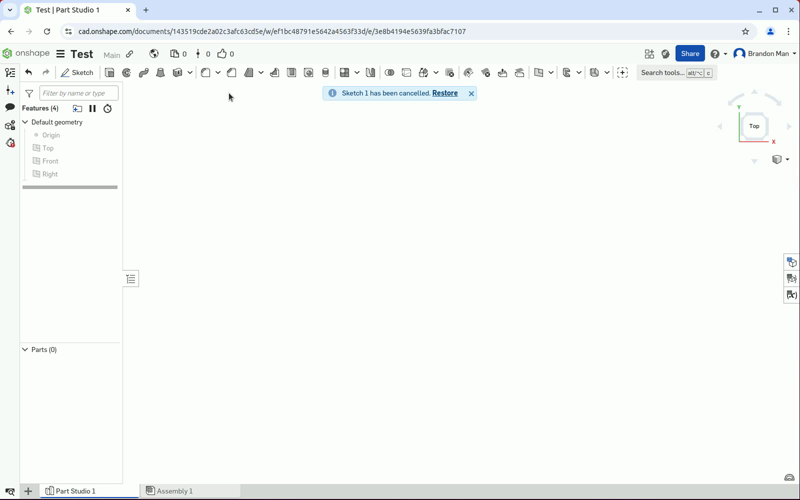
mouse_move(73, 352)
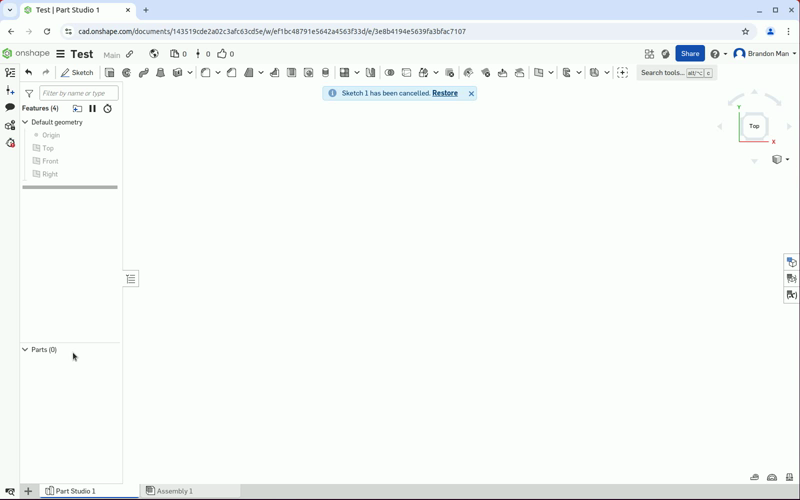
key(y)
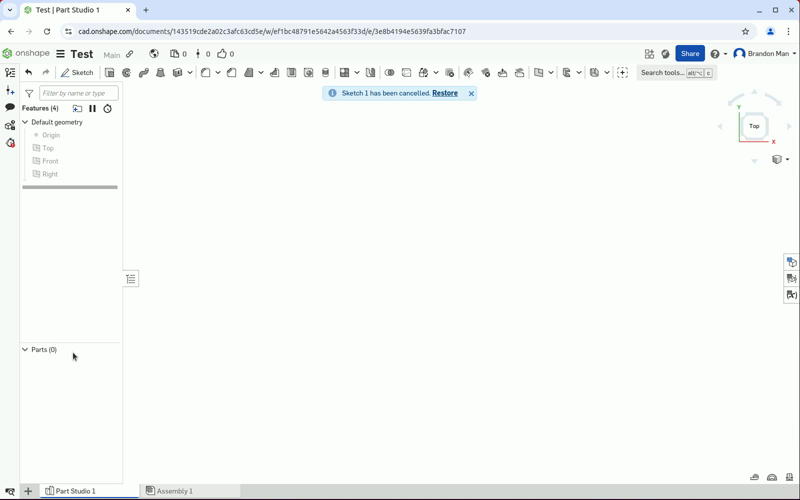
key(shift+p)
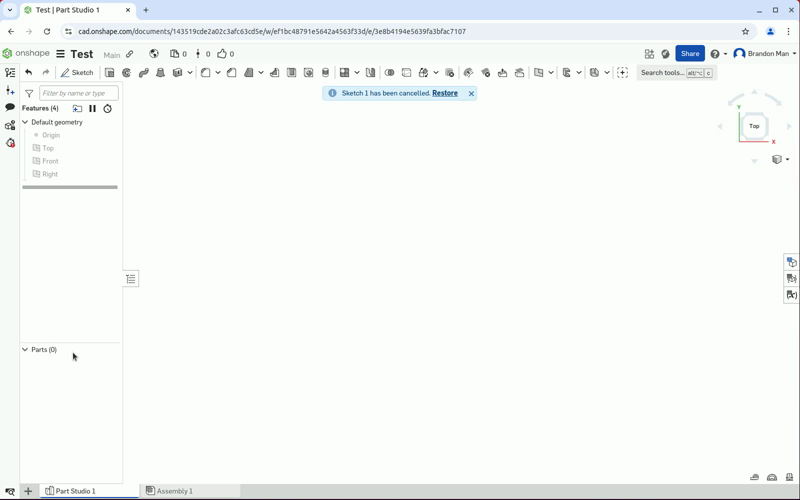
key(space)
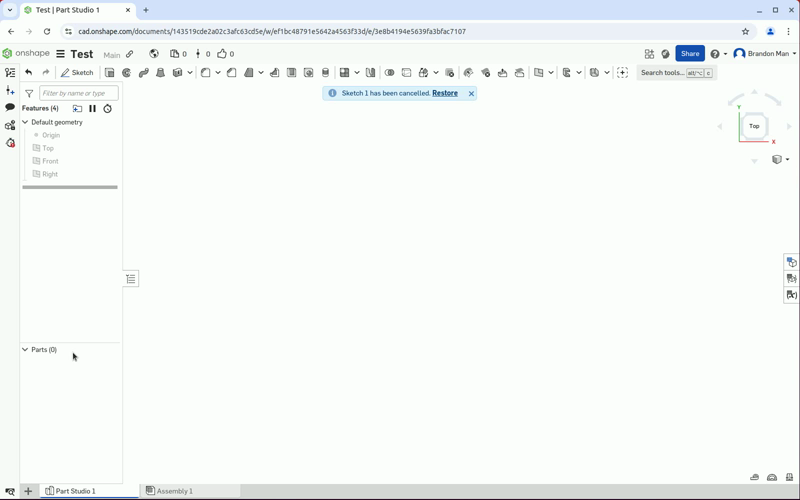
key_down(shift)
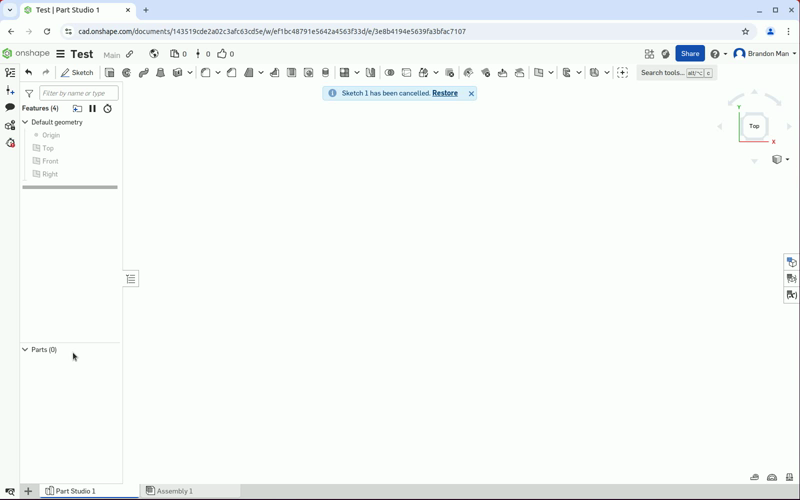
key(up)
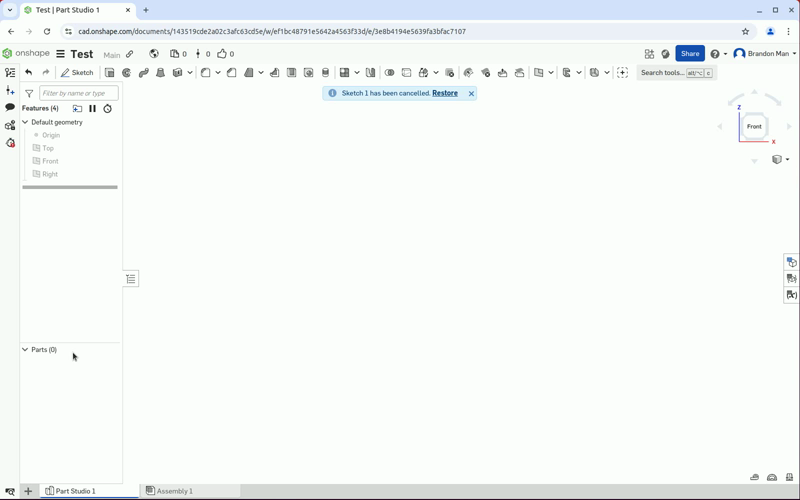
key_up(shift)
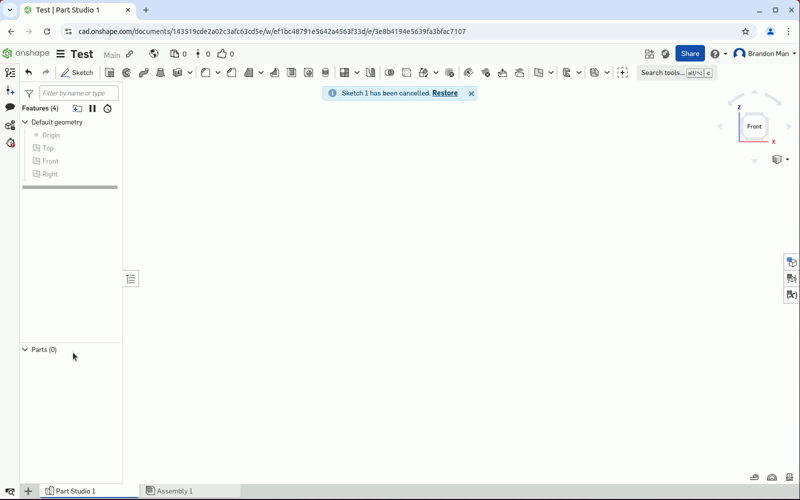
mouse_move(73, 352)
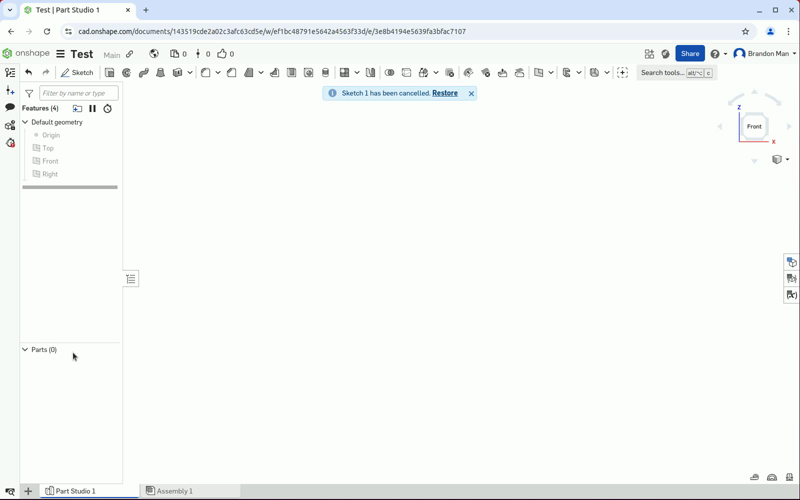
key(shift+y)
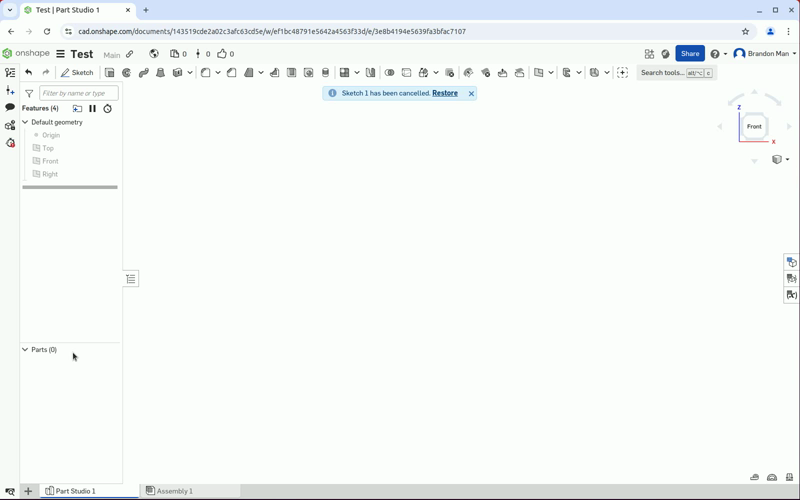
key(shift+s)
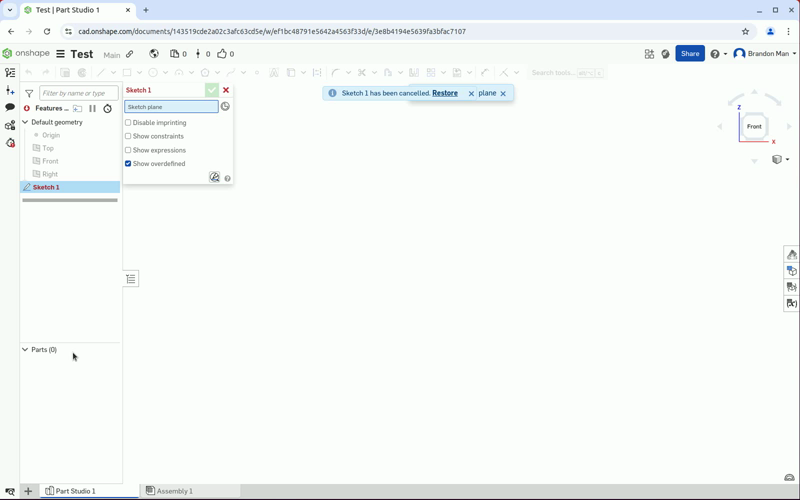
mouse_move(73, 163)
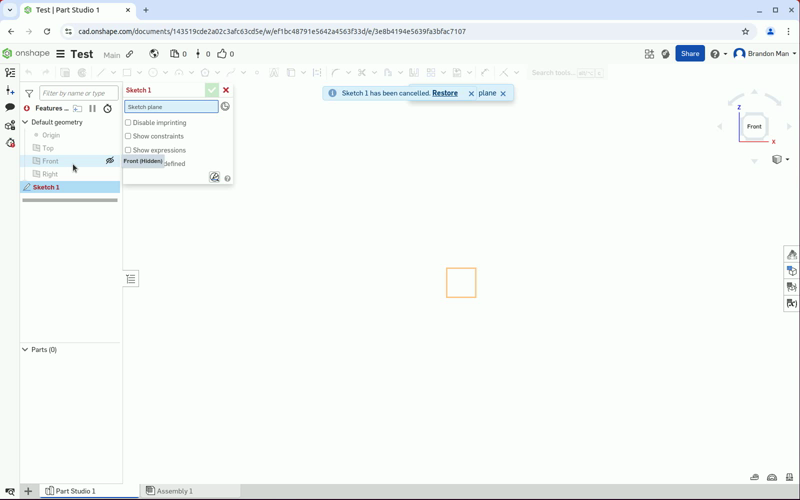
click(73, 163)
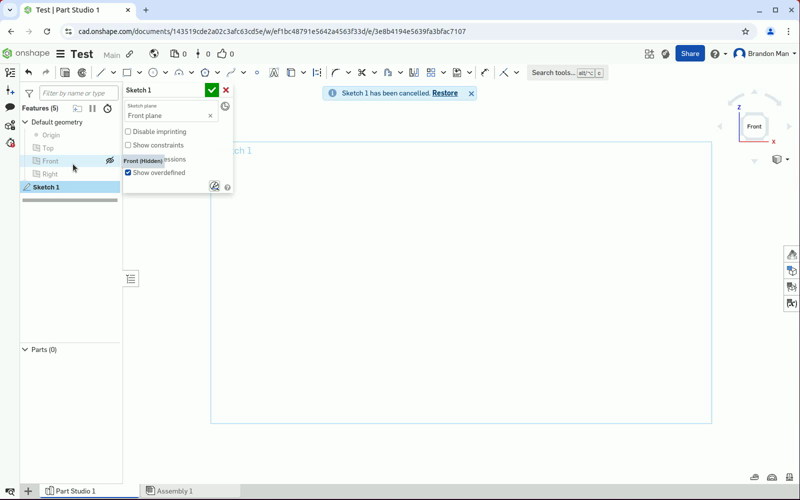
mouse_move(73, 352)
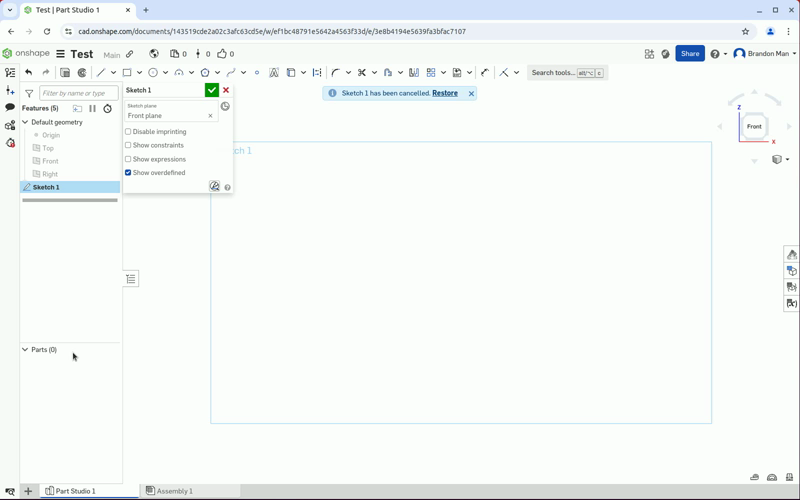
key(y)
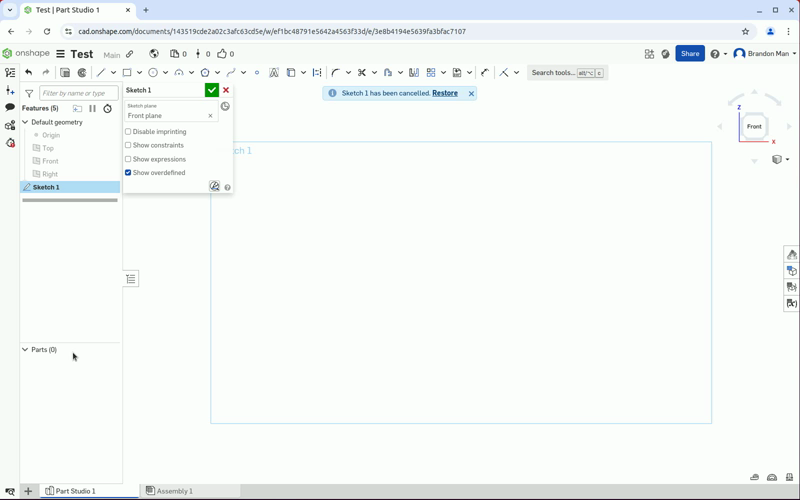
key(l)
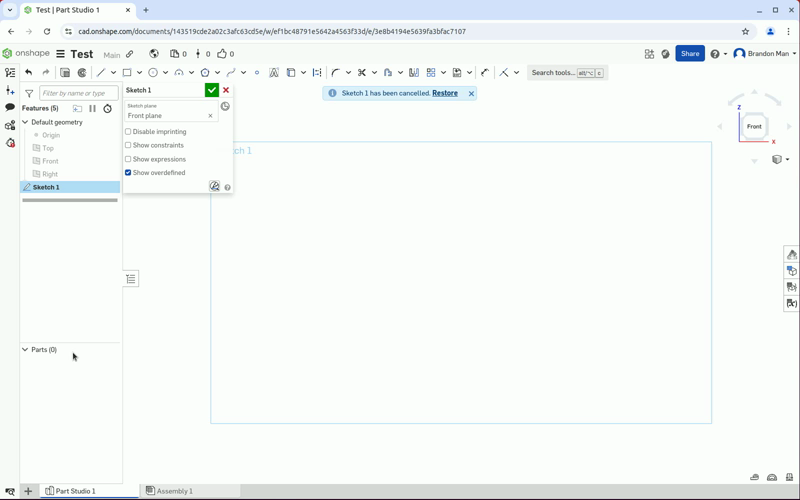
key_down(shift)
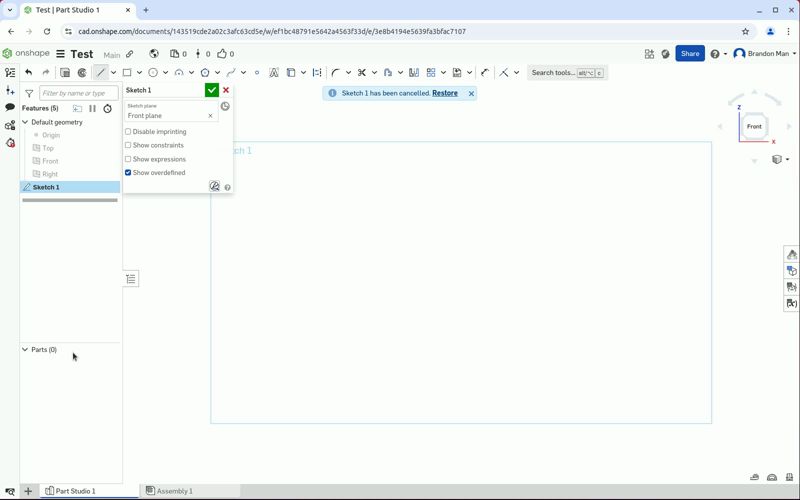
mouse_move(351, 264)
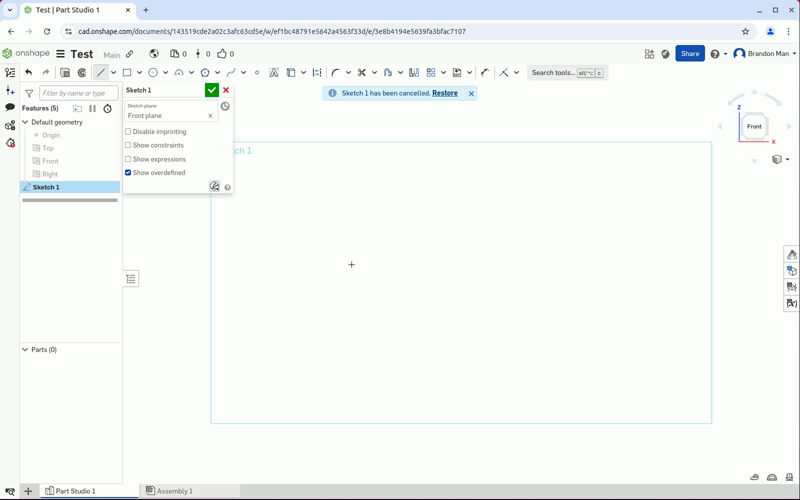
click(351, 264)
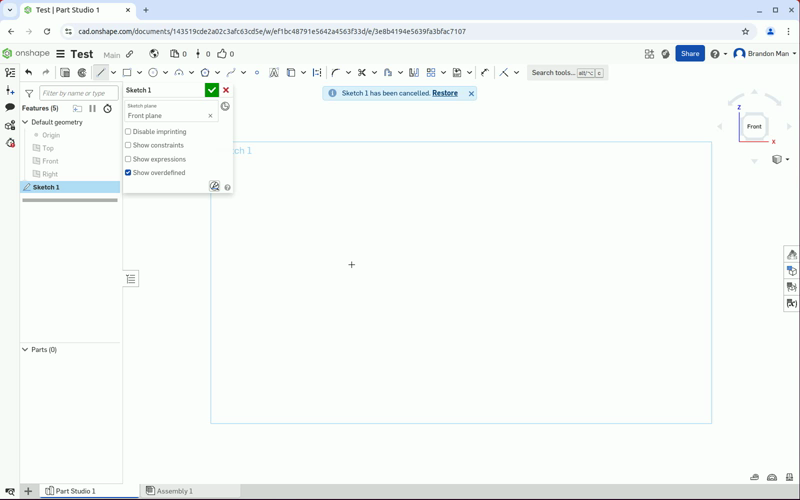
key_up(shift)
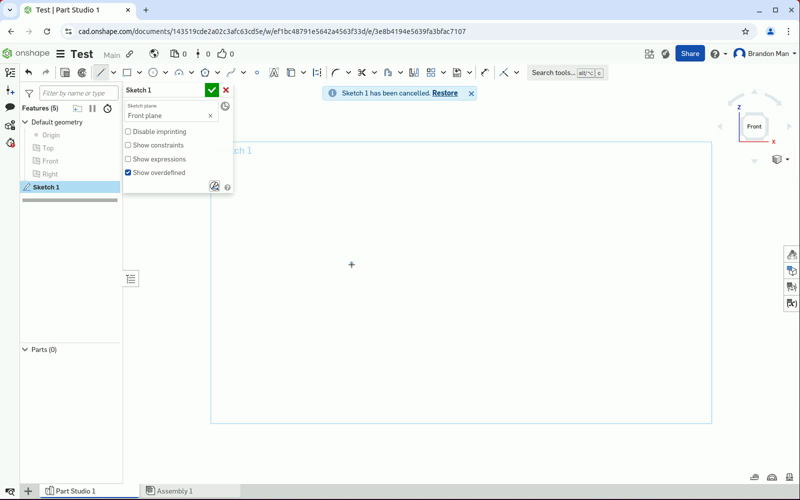
key_down(shift)
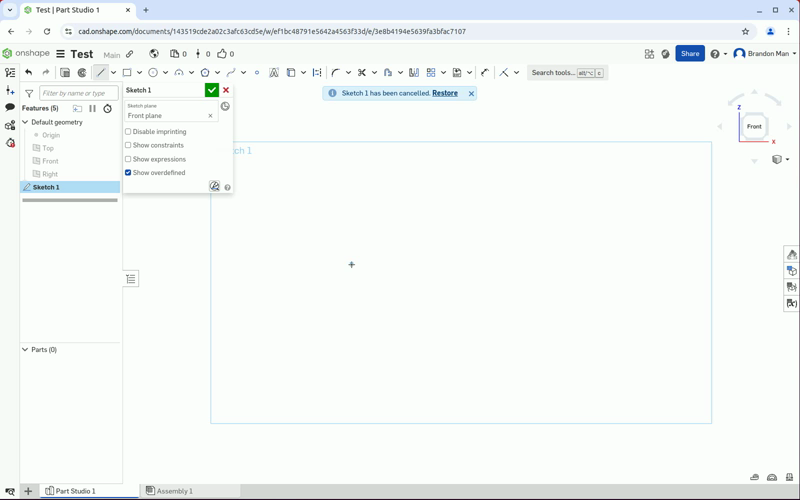
mouse_move(381, 264)
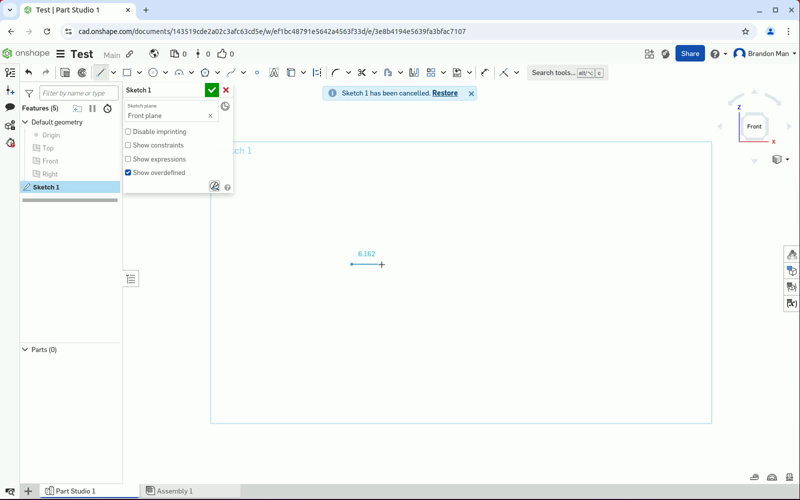
mouse_move(398, 264)
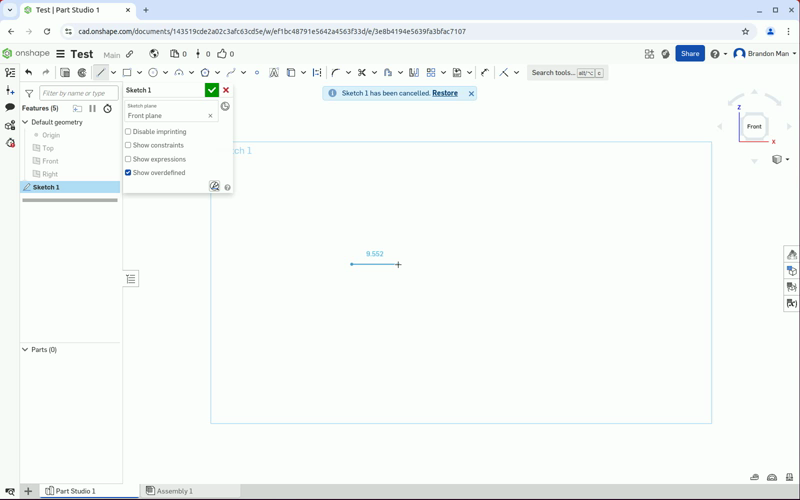
click(398, 264)
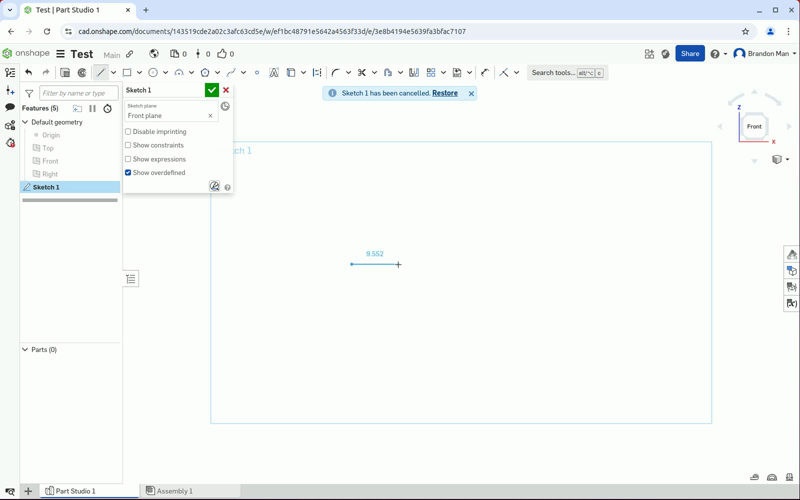
key_up(shift)
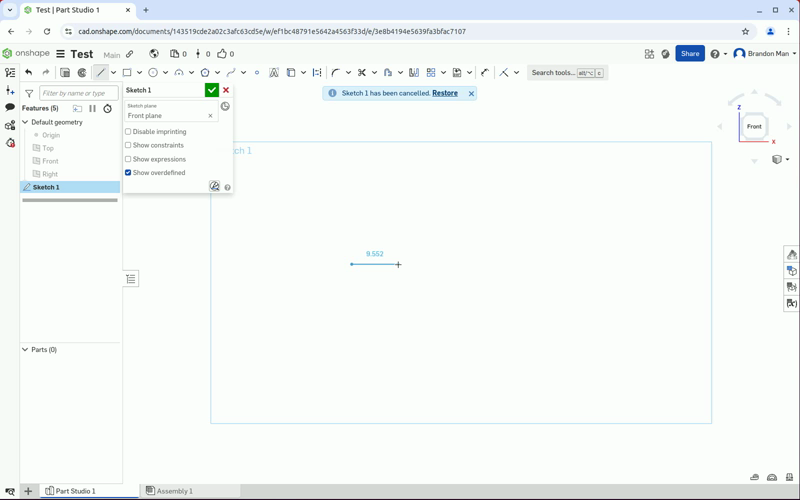
key_down(shift)
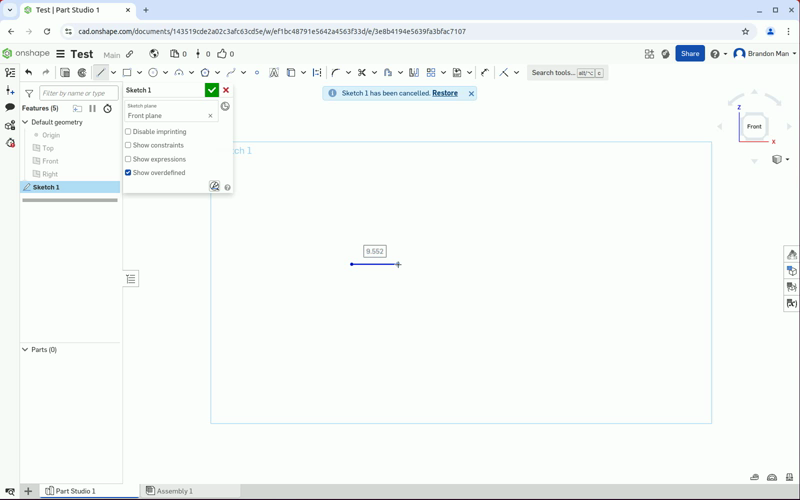
mouse_move(428, 264)
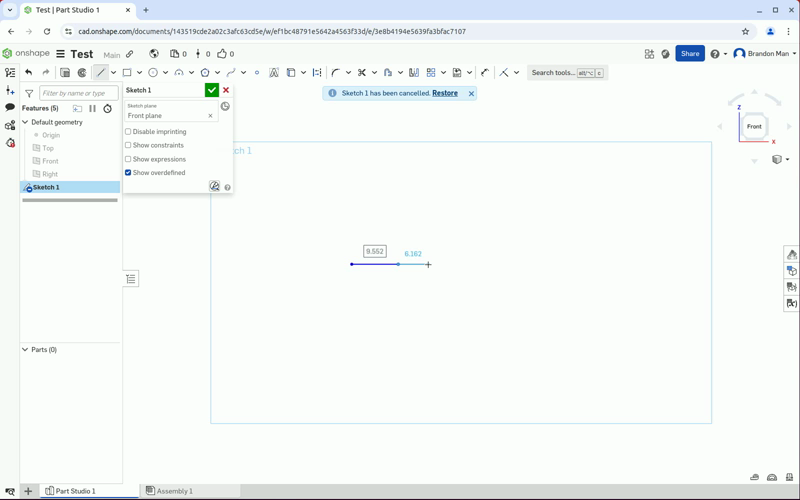
mouse_move(398, 214)
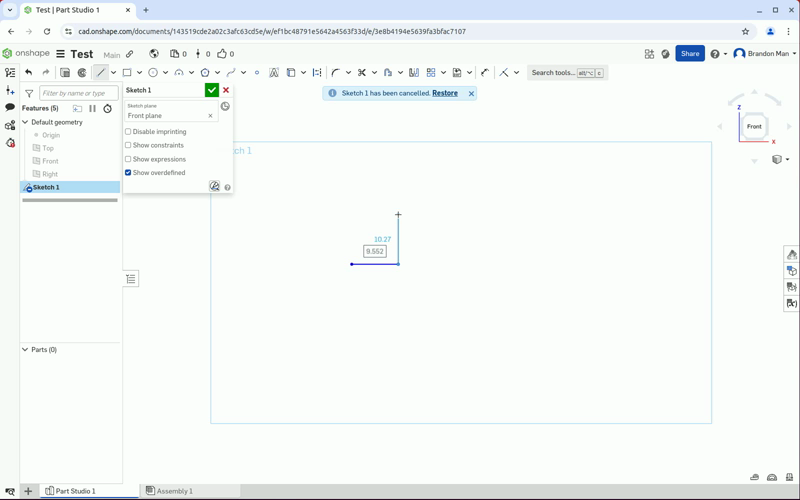
click(398, 214)
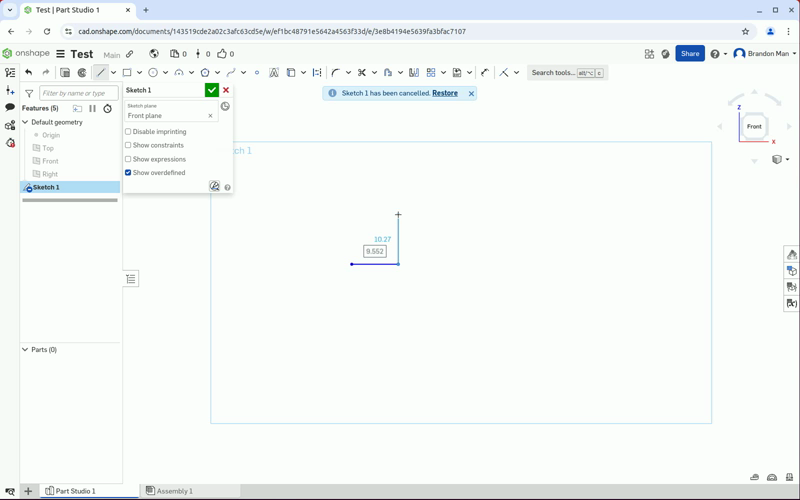
key_up(shift)
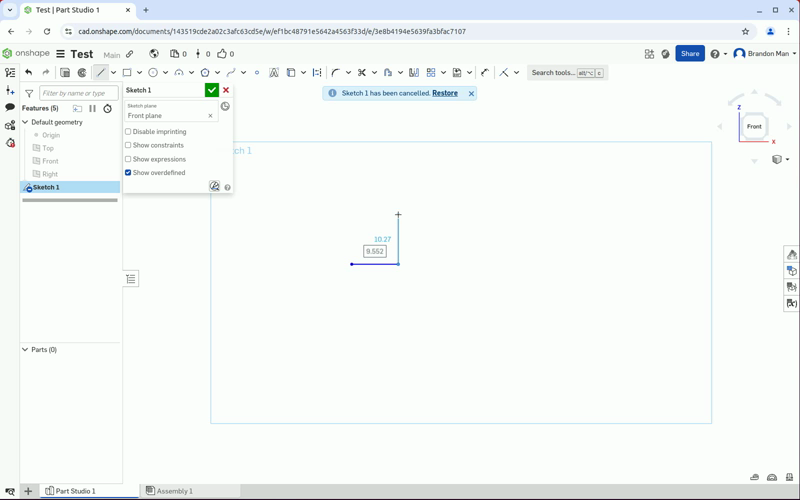
key_down(shift)
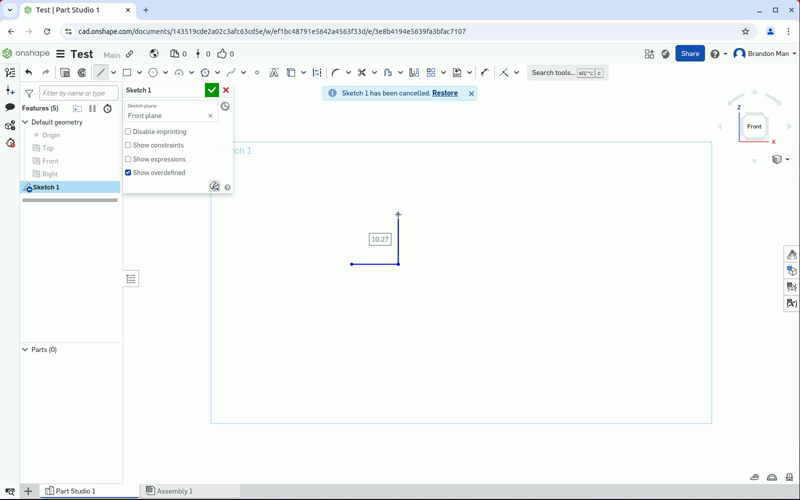
mouse_move(428, 214)
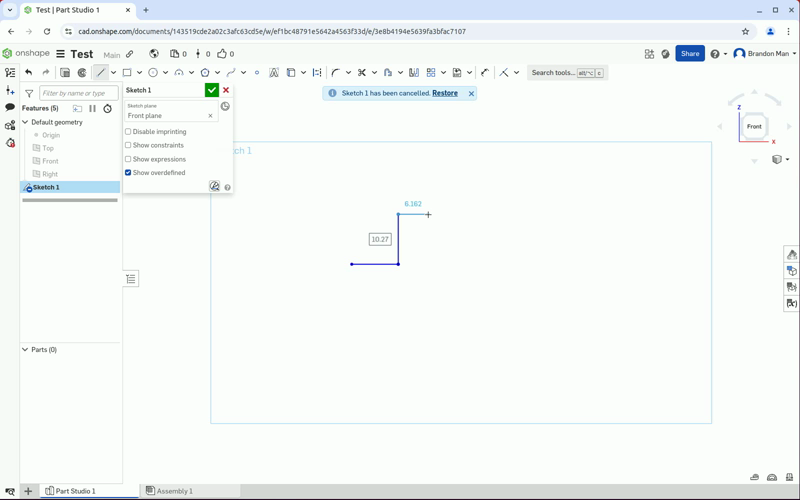
mouse_move(351, 214)
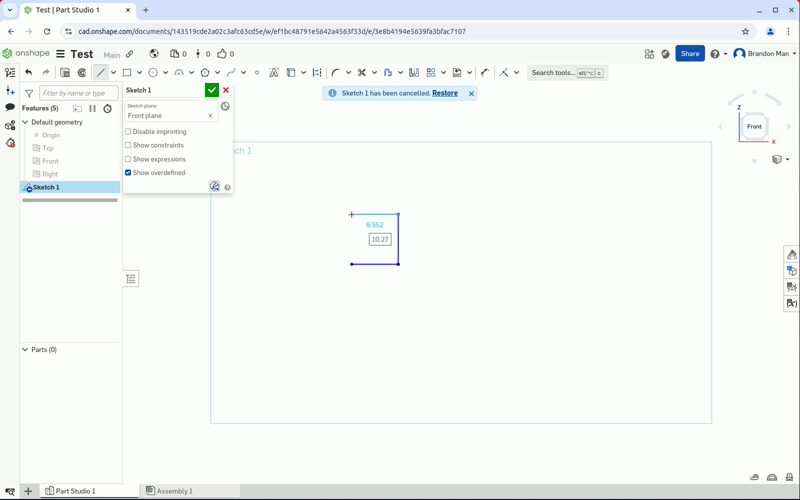
click(351, 214)
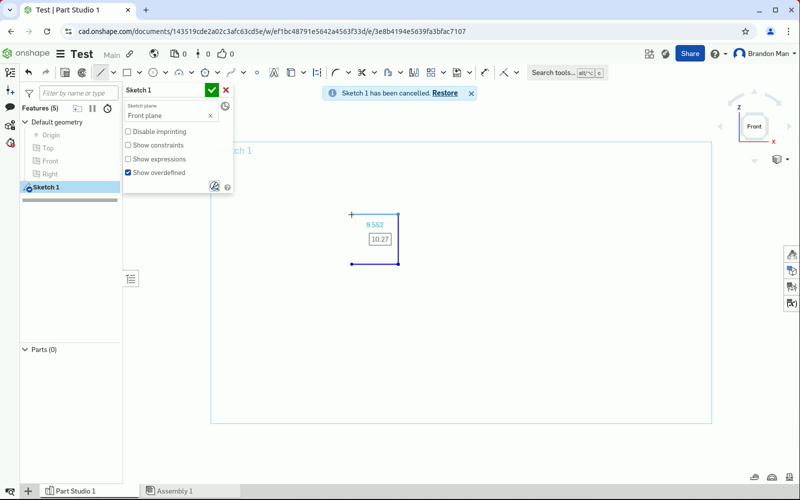
key_up(shift)
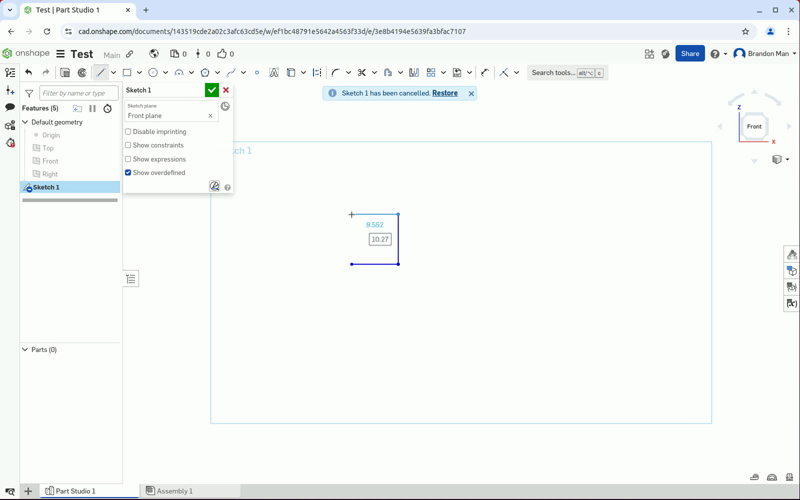
mouse_move(381, 214)
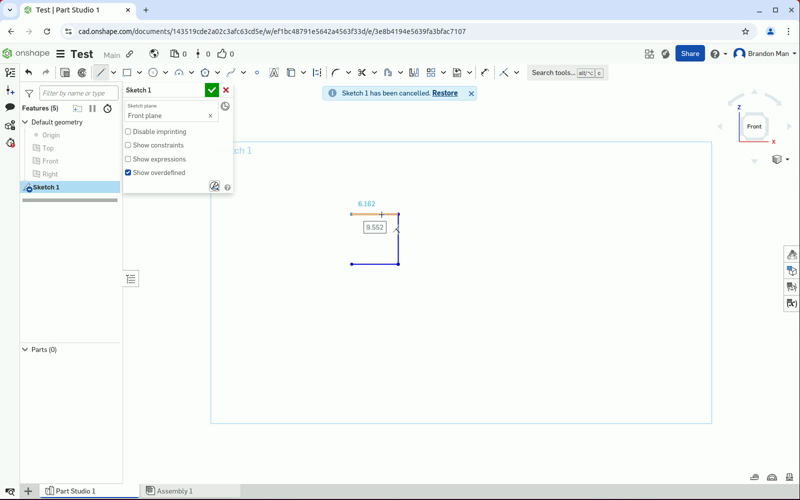
key_down(shift)
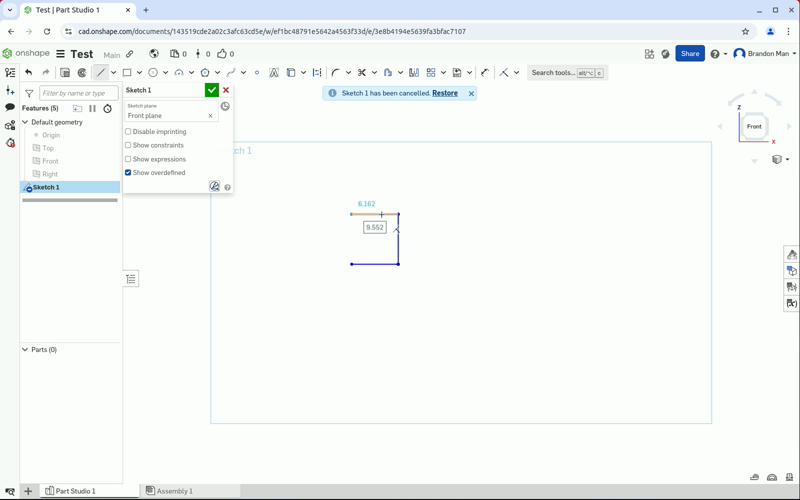
mouse_move(351, 264)
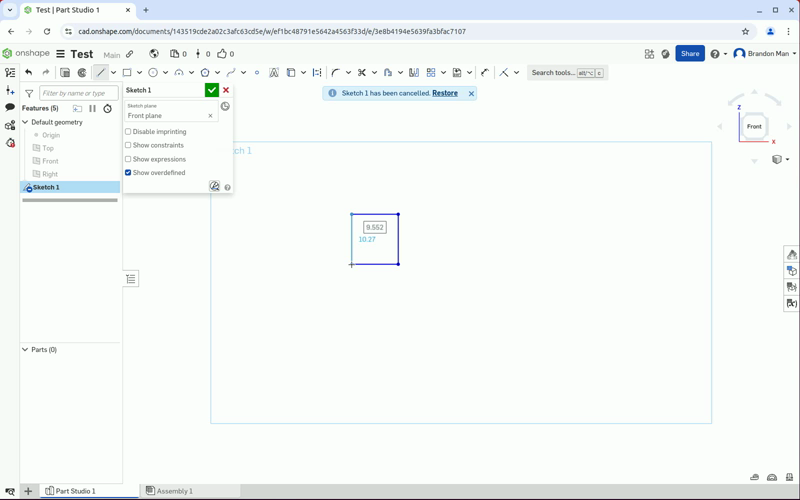
key_up(shift)
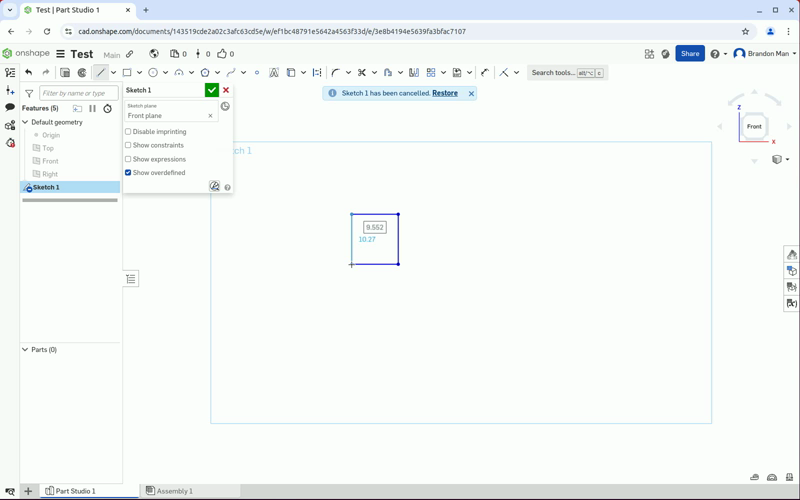
click(351, 264)
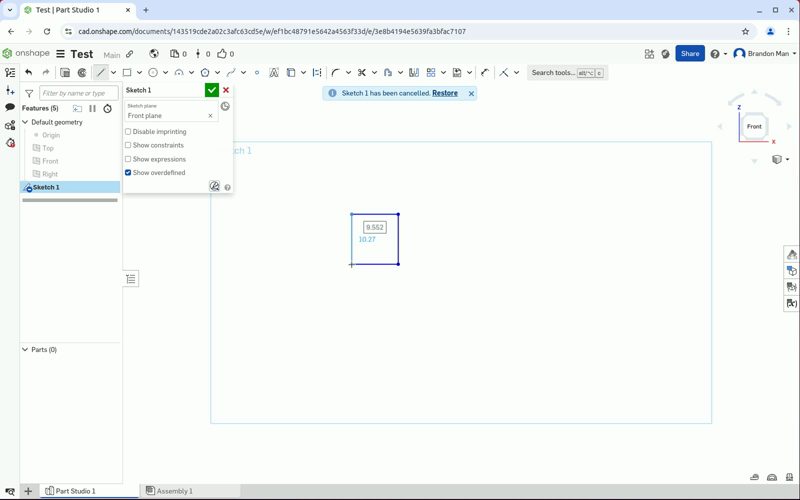
key(esc)
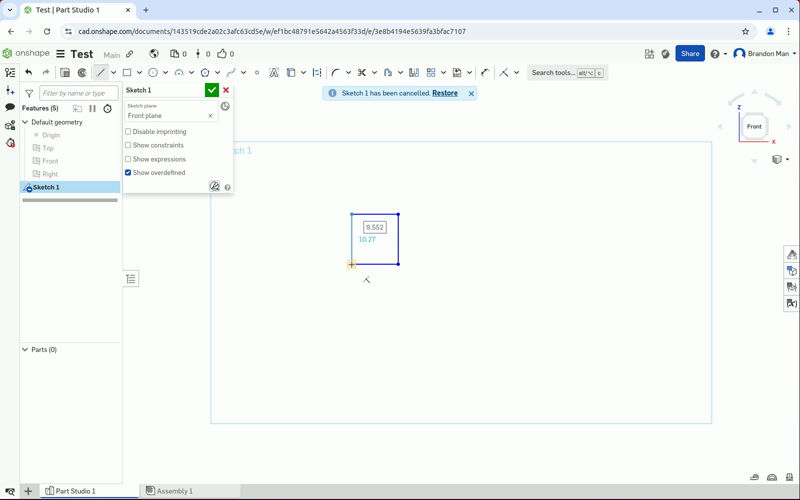
mouse_move(368, 247)
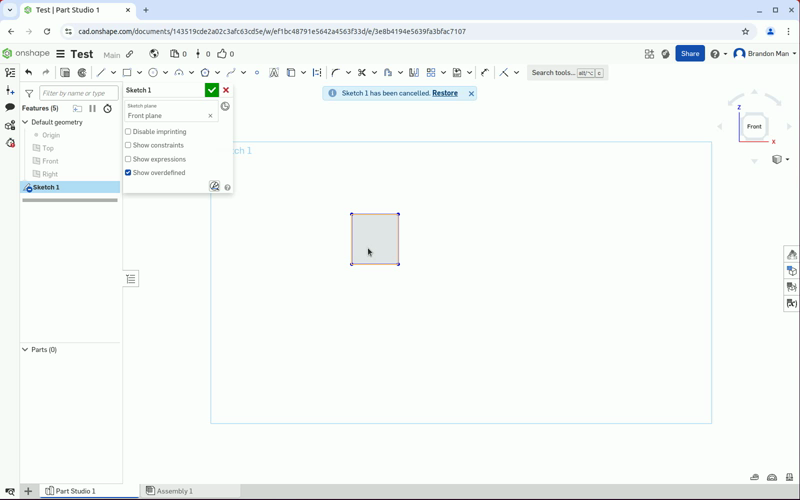
click(368, 247)
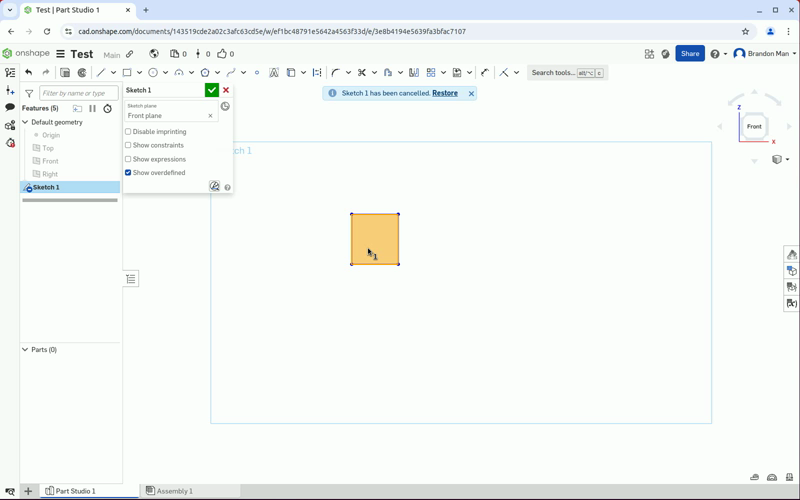
mouse_move(73, 352)
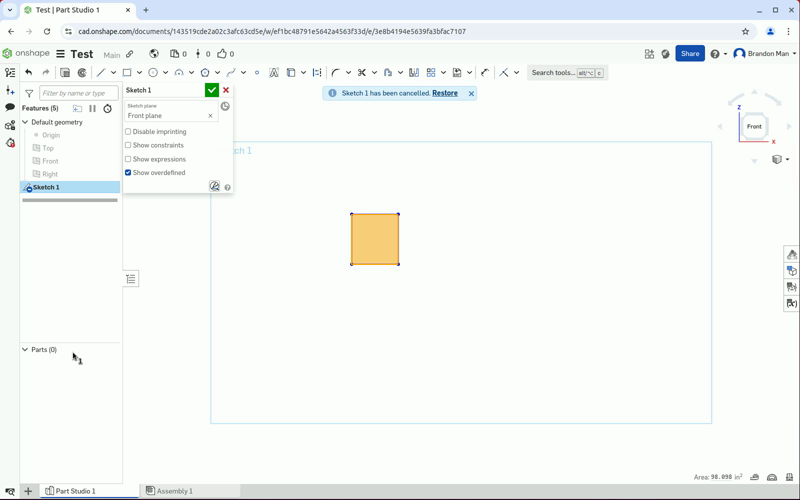
key(shift+y)
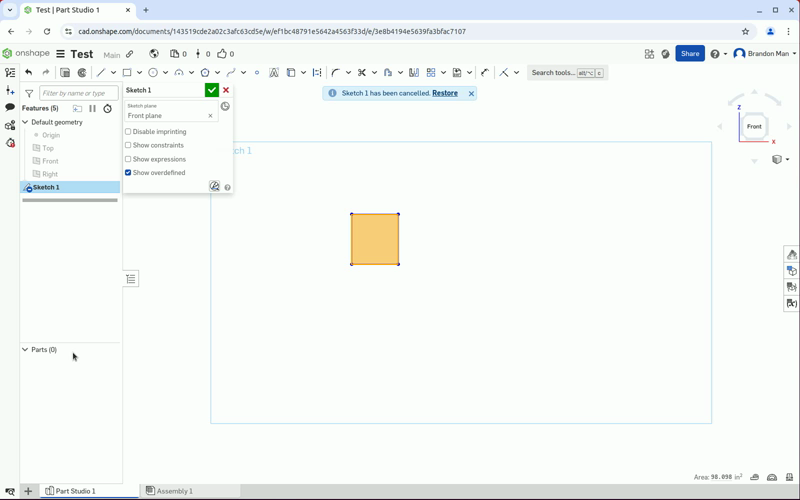
key(shift+e)
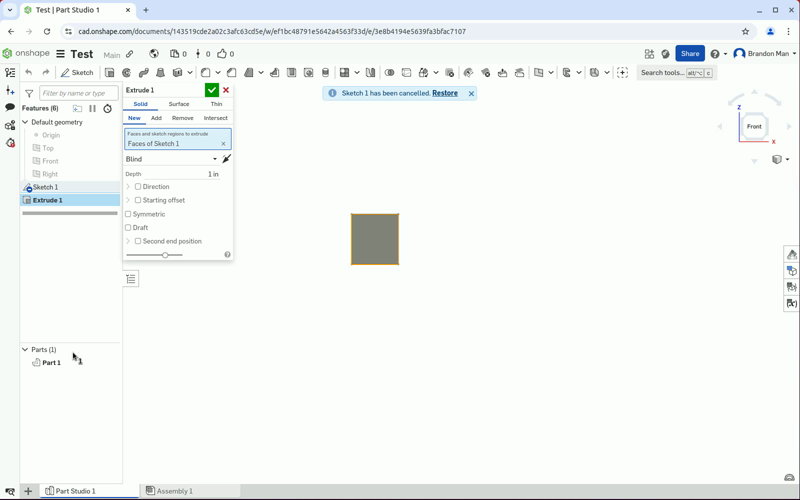
mouse_move(143, 106)
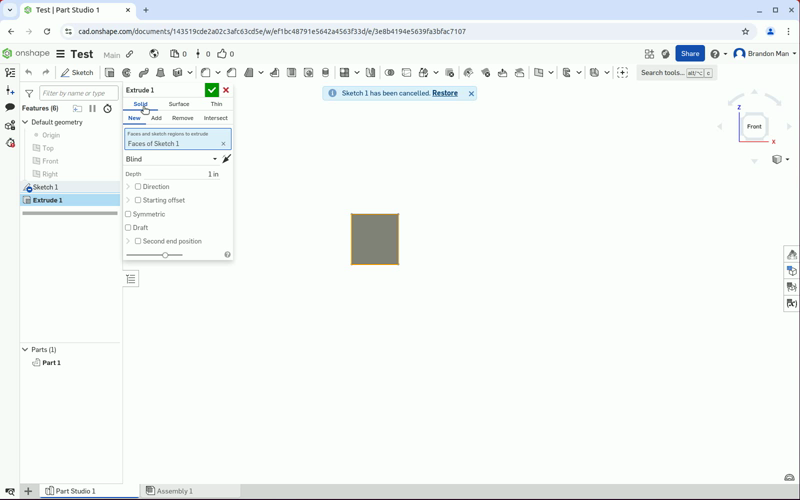
click(143, 106)
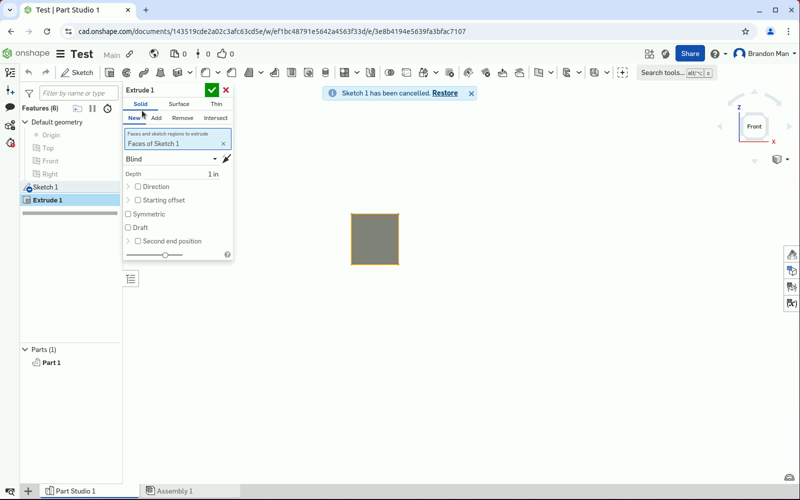
mouse_move(137, 120)
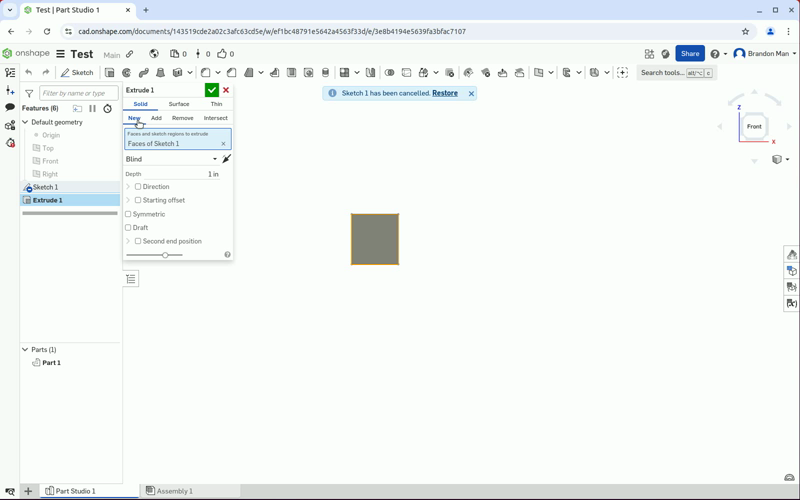
click(137, 120)
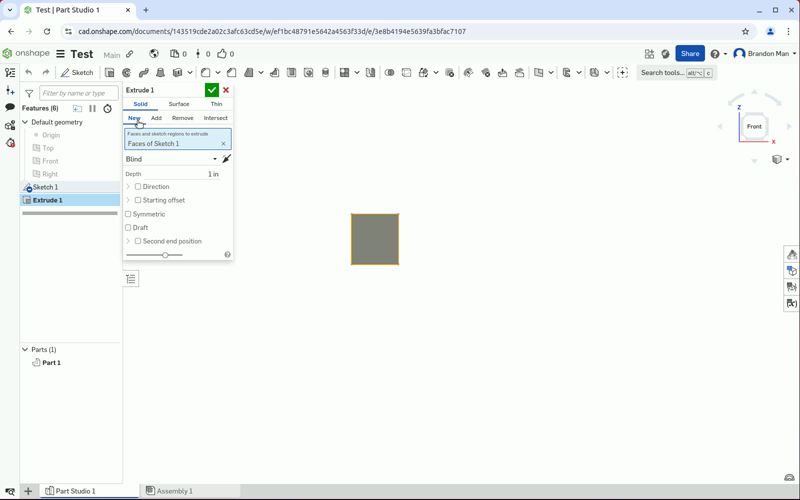
key(tab, 4)
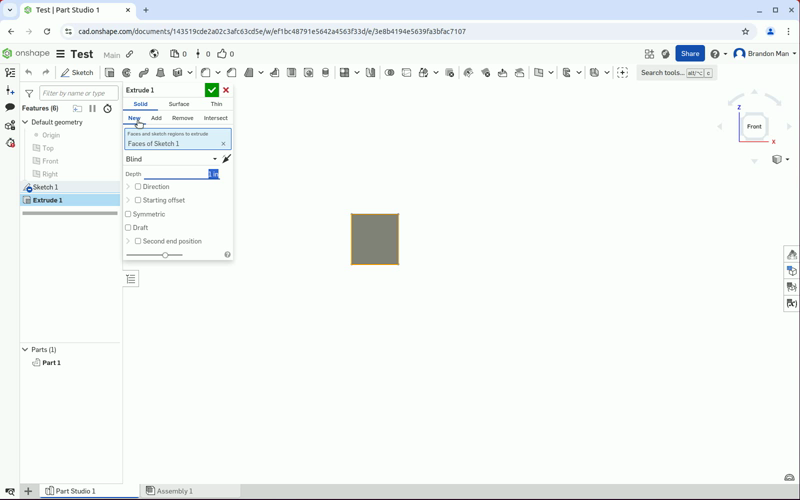
text(6.018)
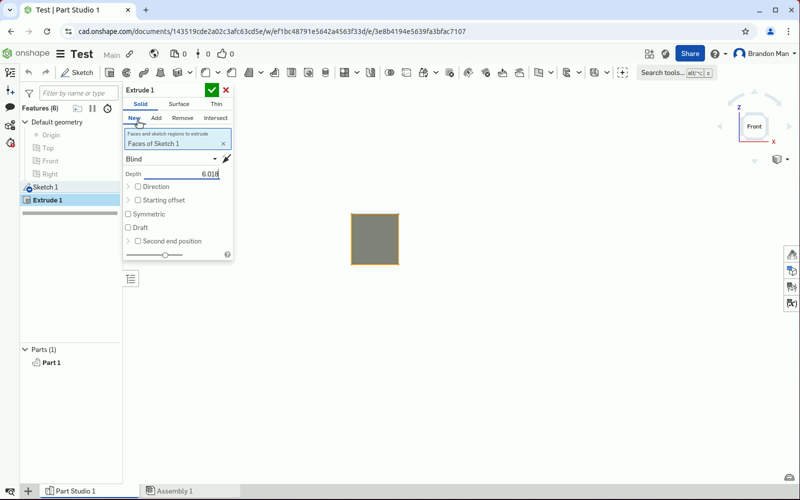
key(enter)
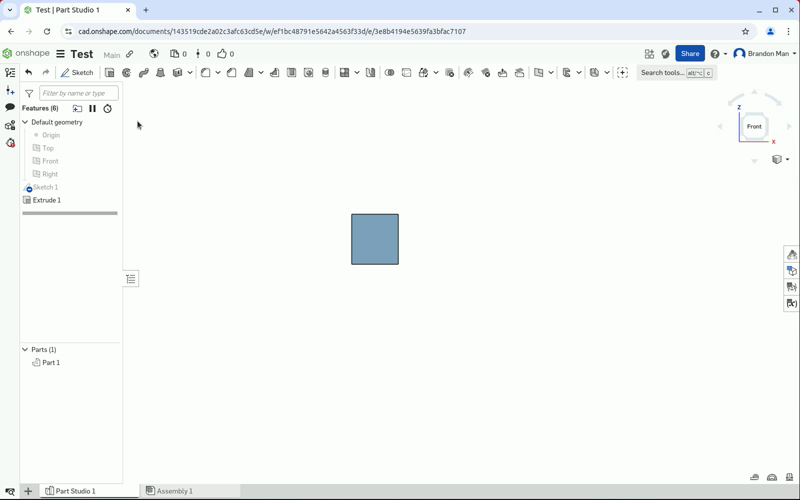
key(shift+h)
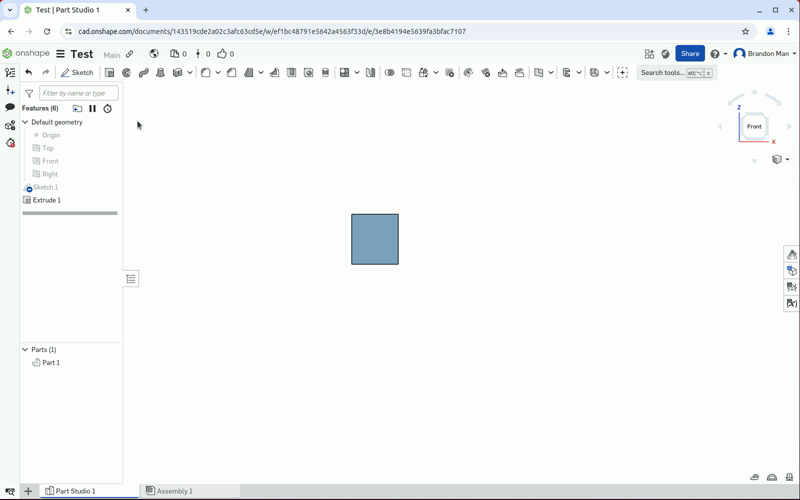
key(shift+h)
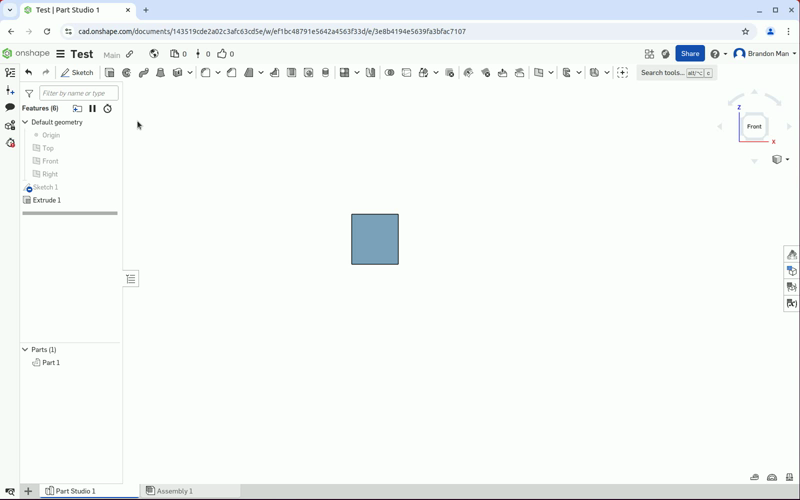
mouse_move(73, 189)
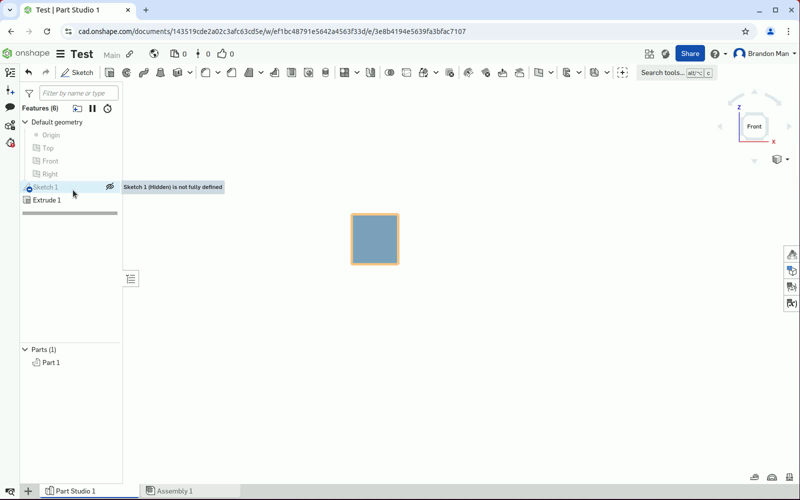
click(73, 189)
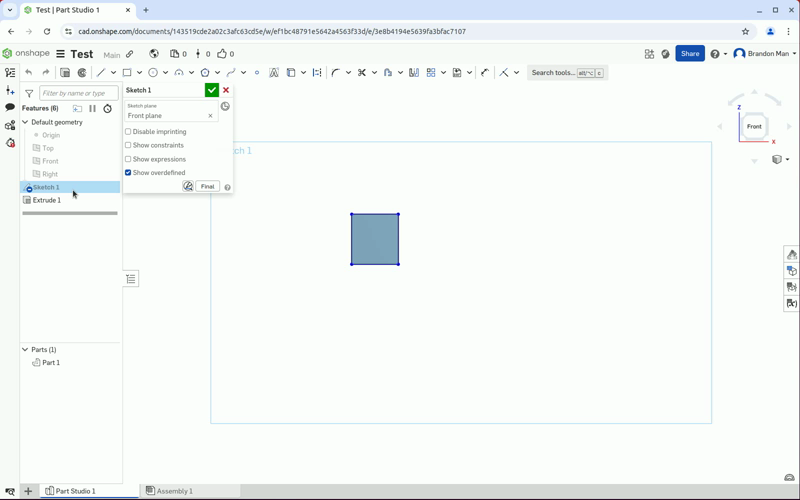
mouse_move(229, 92)
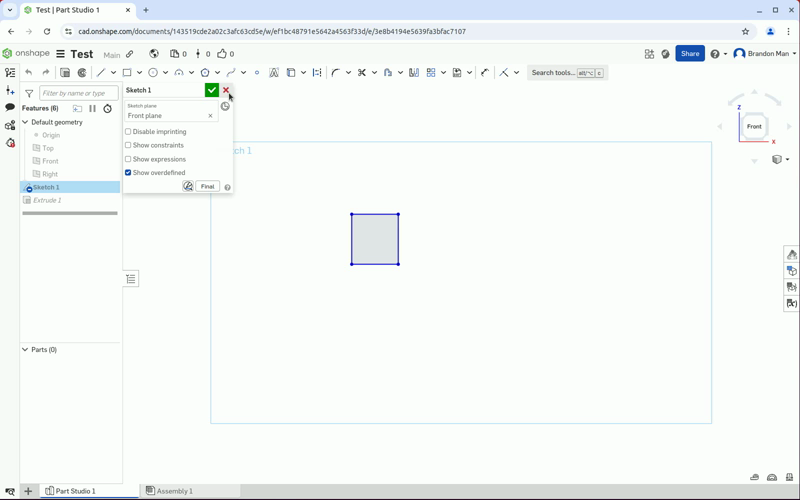
click(229, 92)
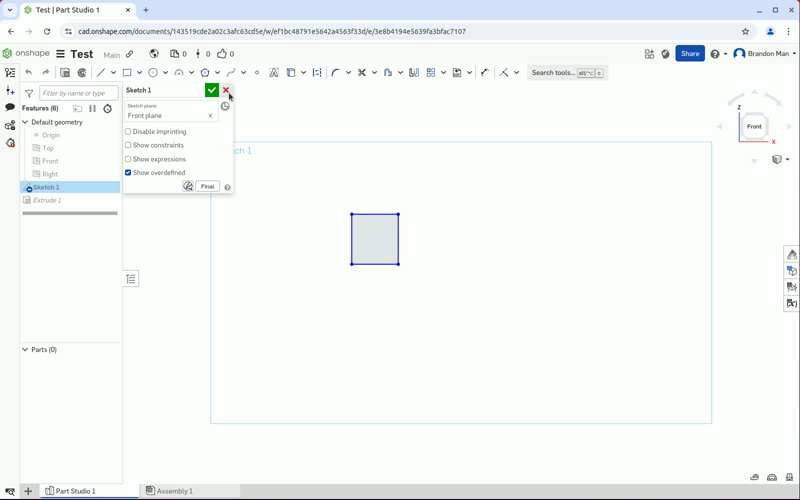
key(shift+s)
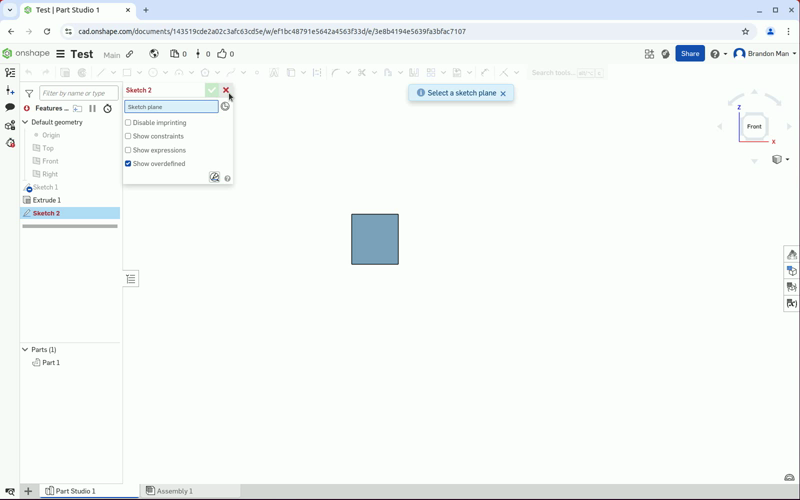
mouse_move(73, 163)
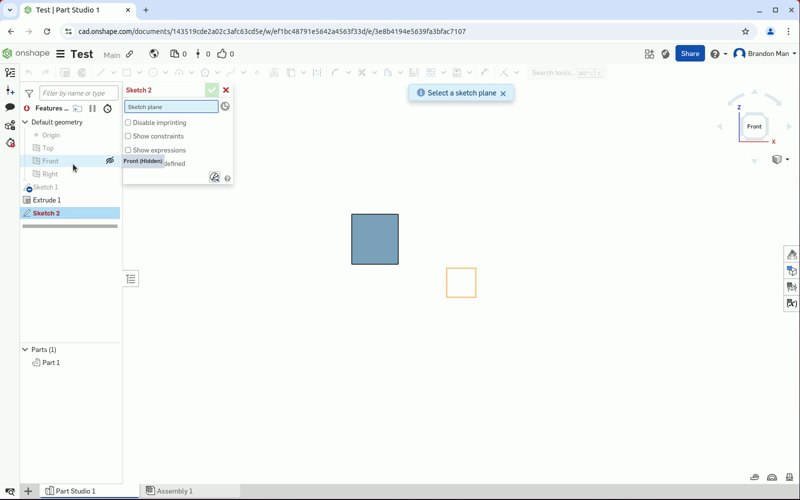
click(73, 163)
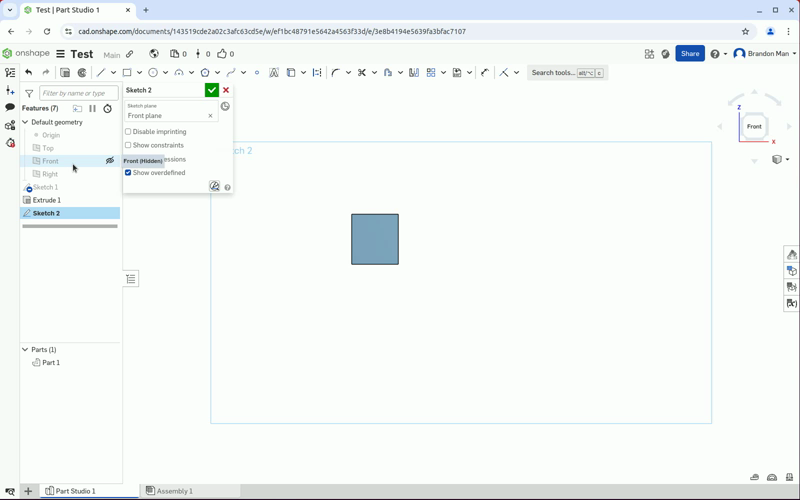
mouse_move(73, 352)
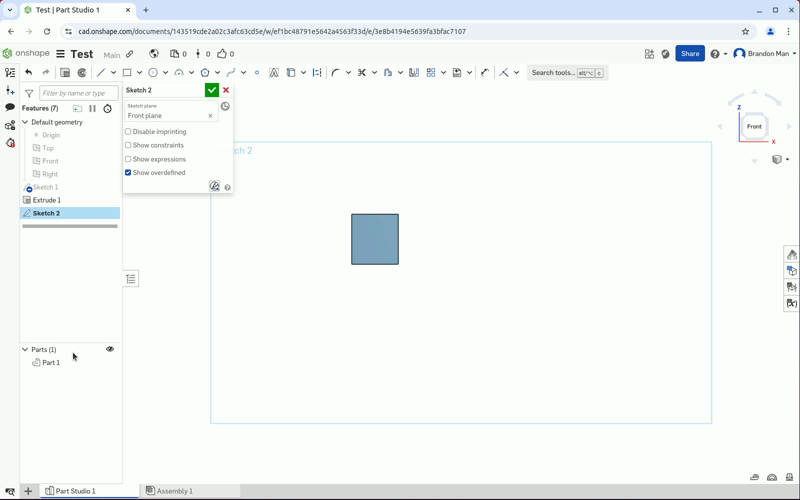
key(y)
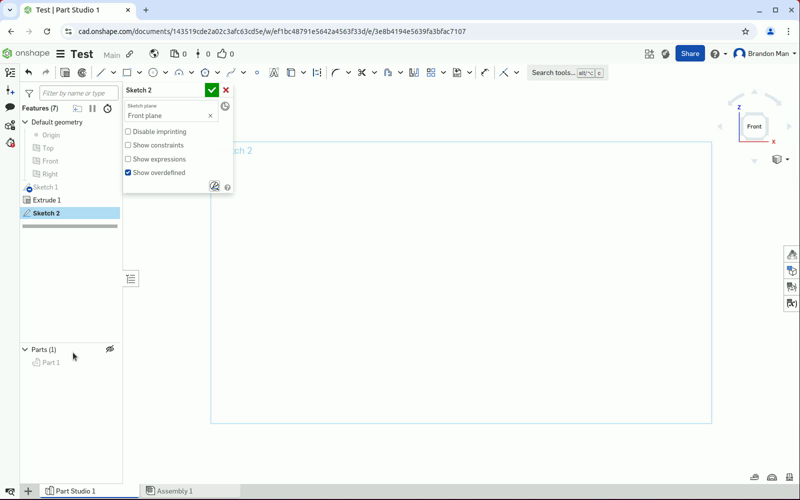
key(c)
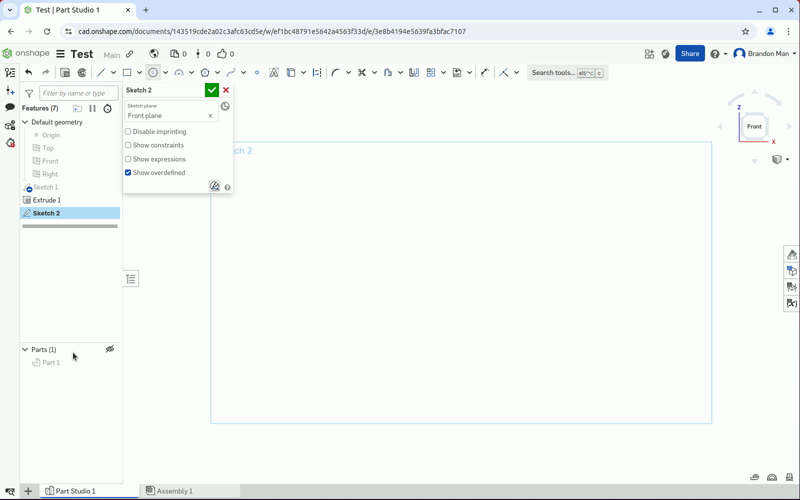
key_down(shift)
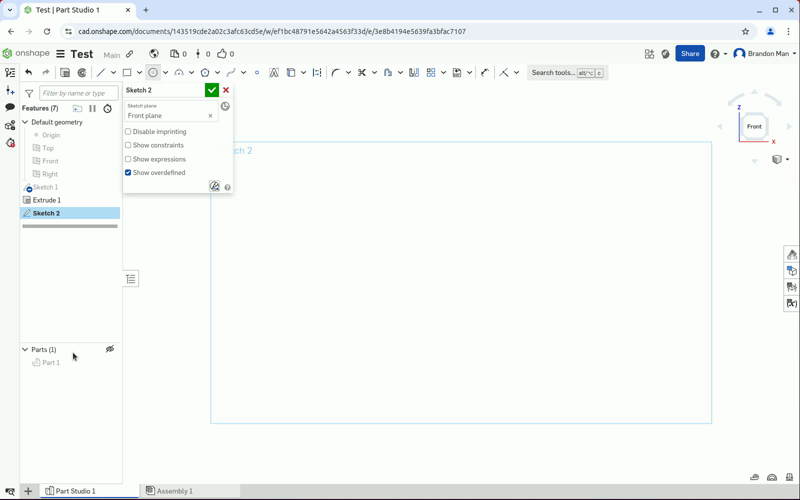
mouse_move(393, 241)
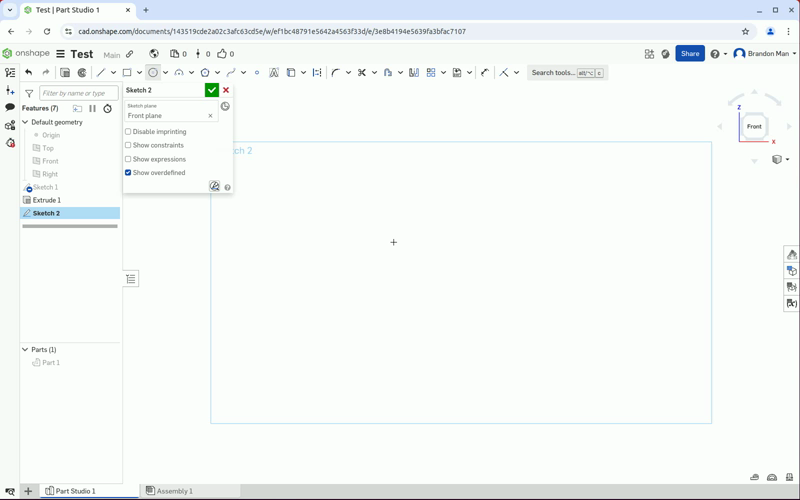
click(393, 241)
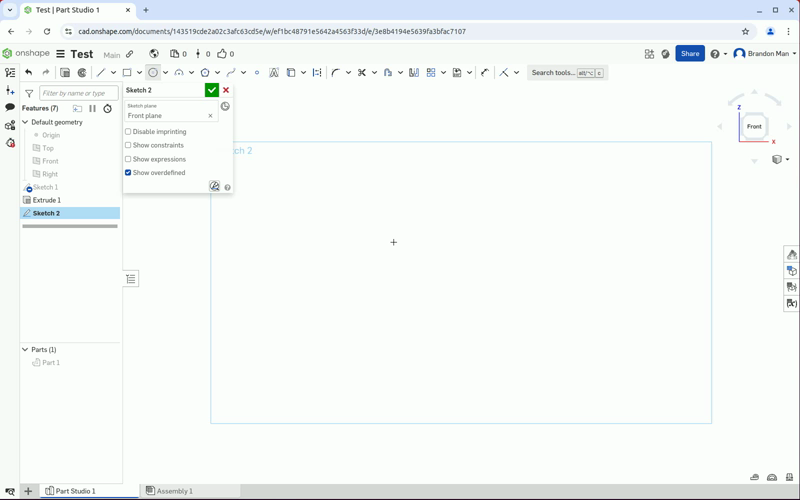
key_up(shift)
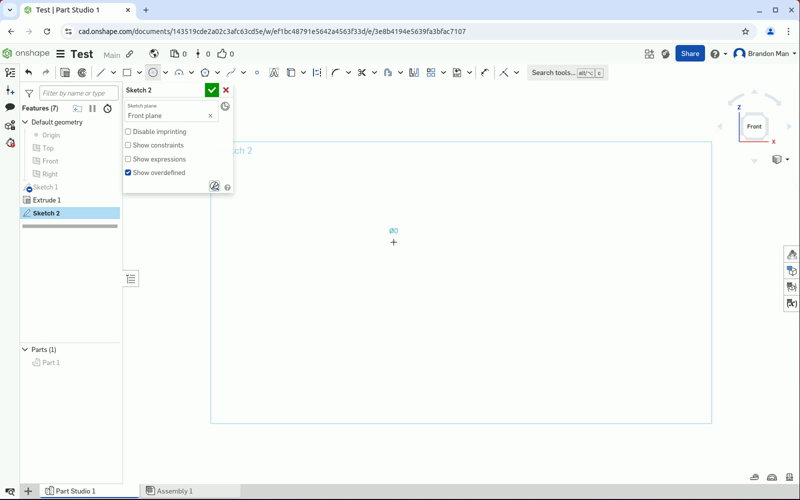
mouse_move(438, 241)
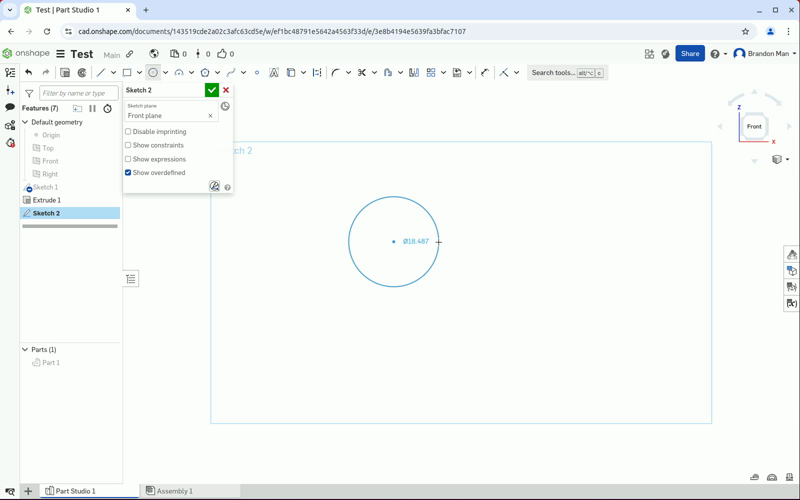
click(438, 241)
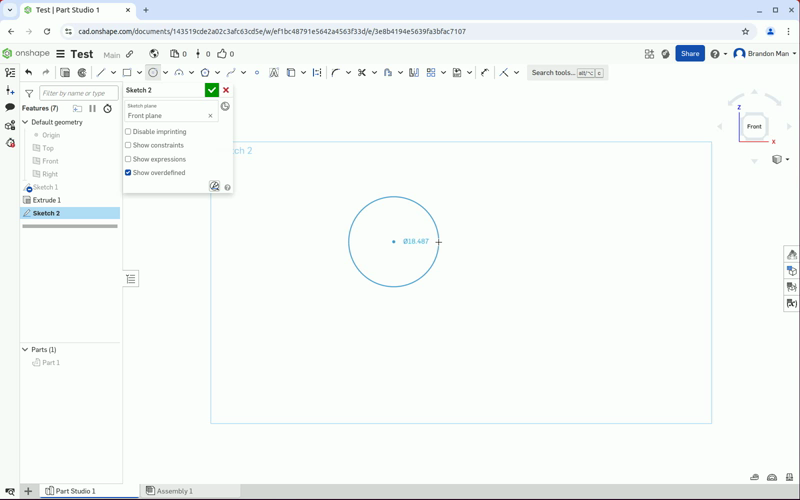
key(esc)
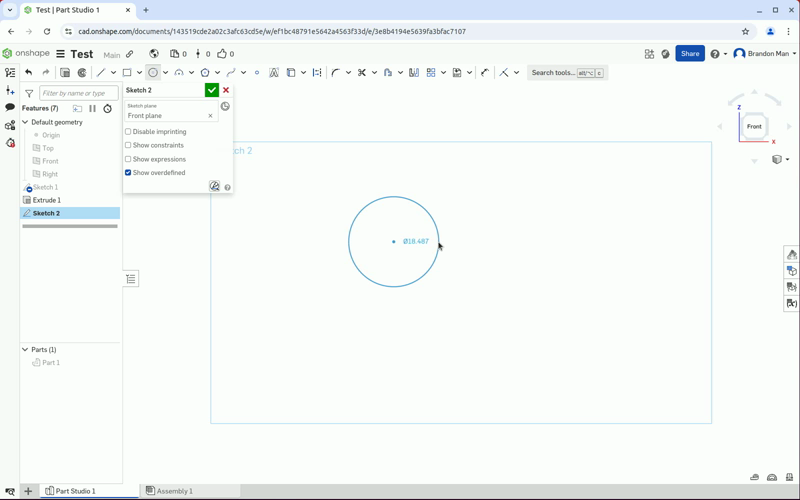
mouse_move(357, 227)
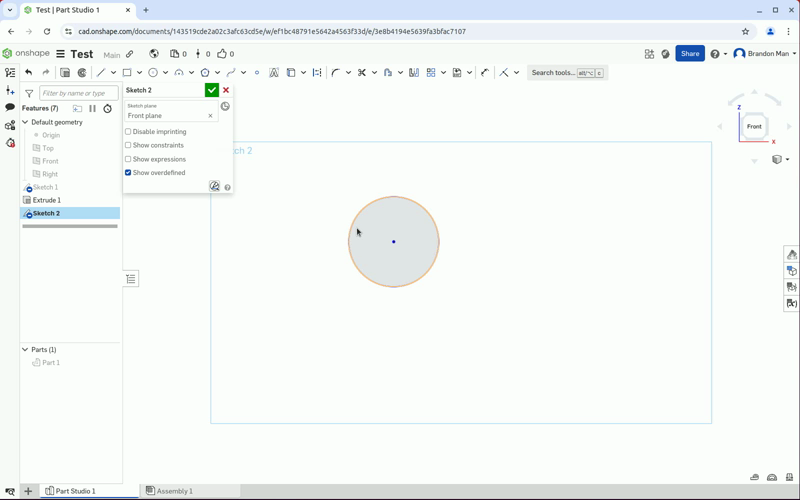
click(357, 227)
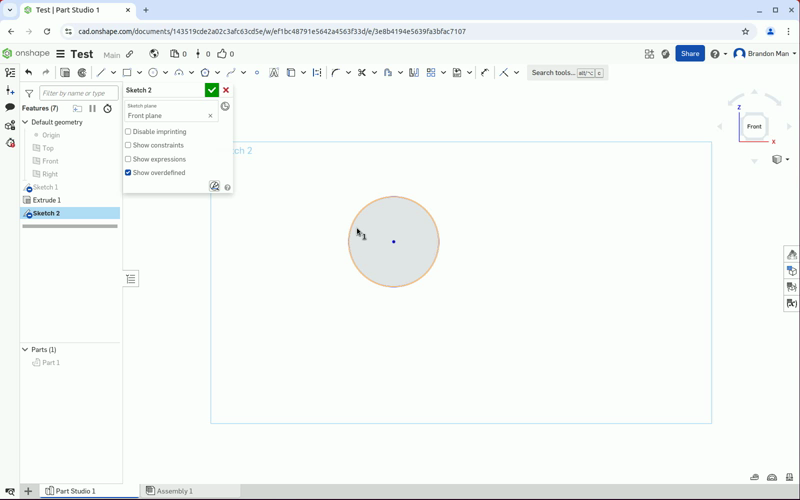
mouse_move(73, 352)
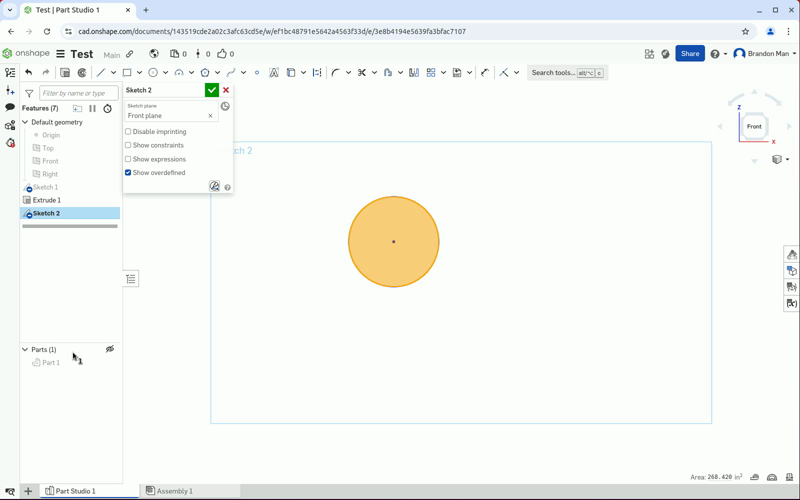
key(shift+y)
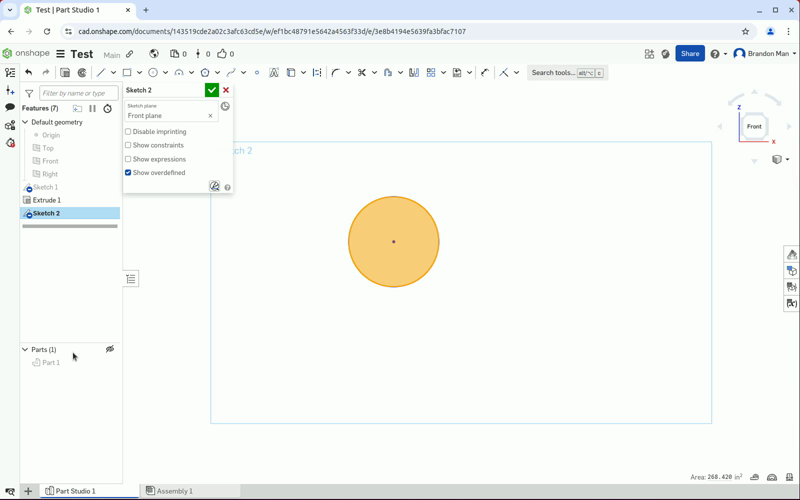
key(shift+e)
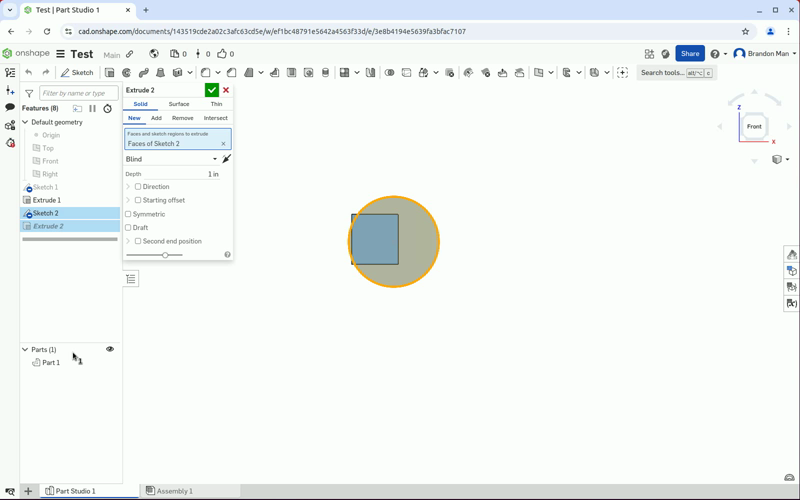
mouse_move(143, 106)
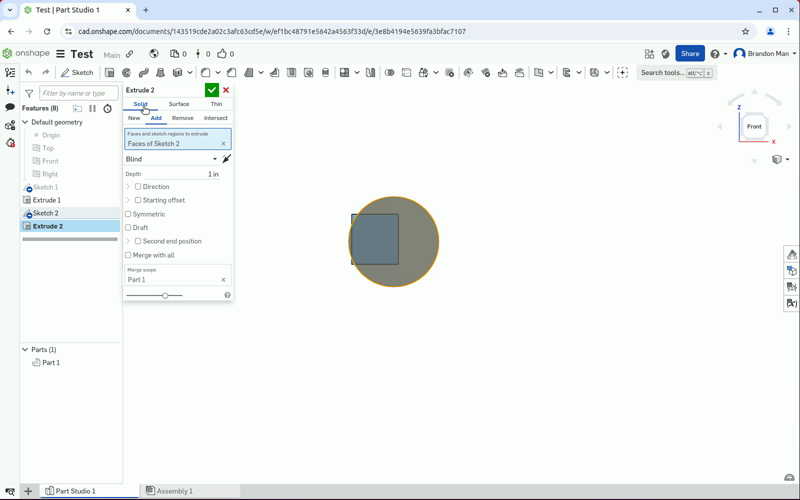
click(143, 106)
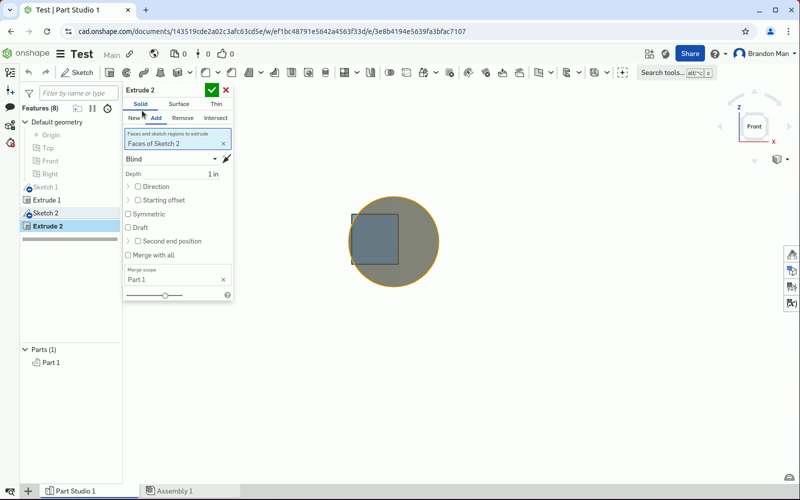
mouse_move(137, 120)
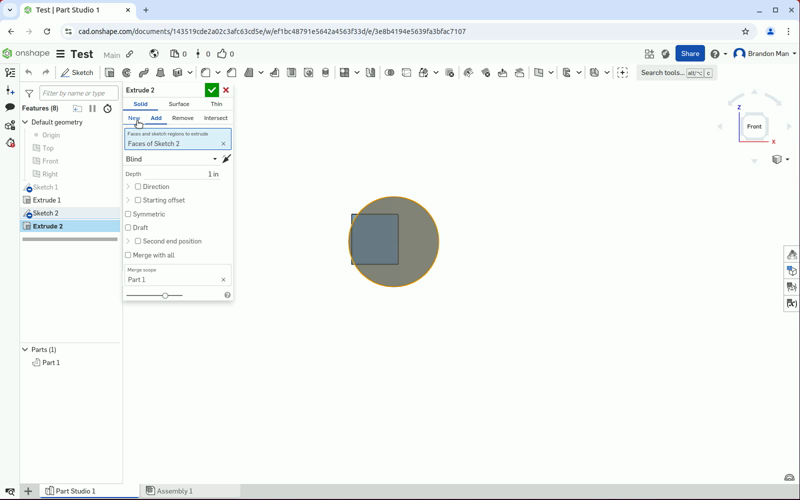
click(137, 120)
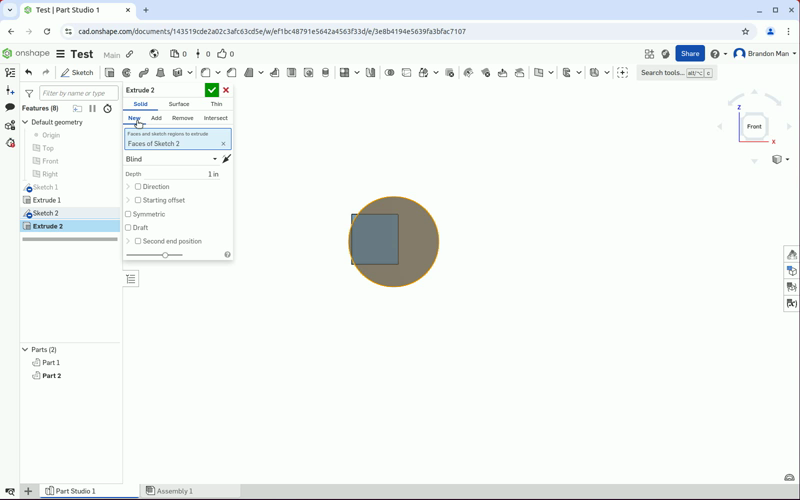
key(tab, 4)
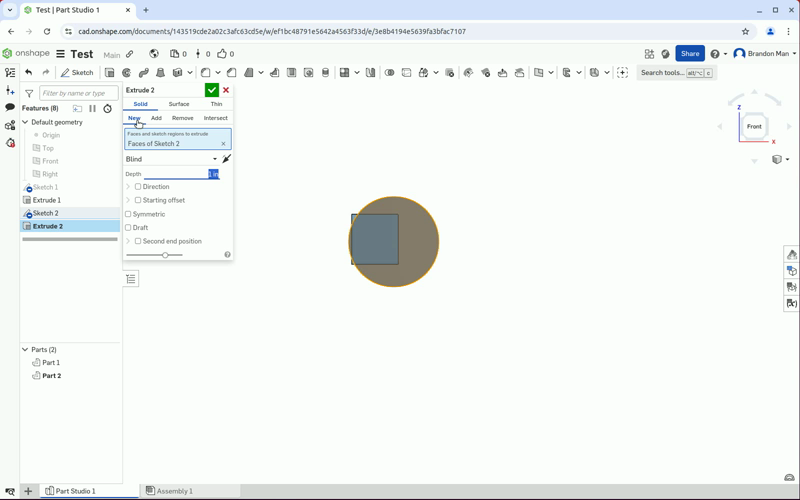
text(6.018)
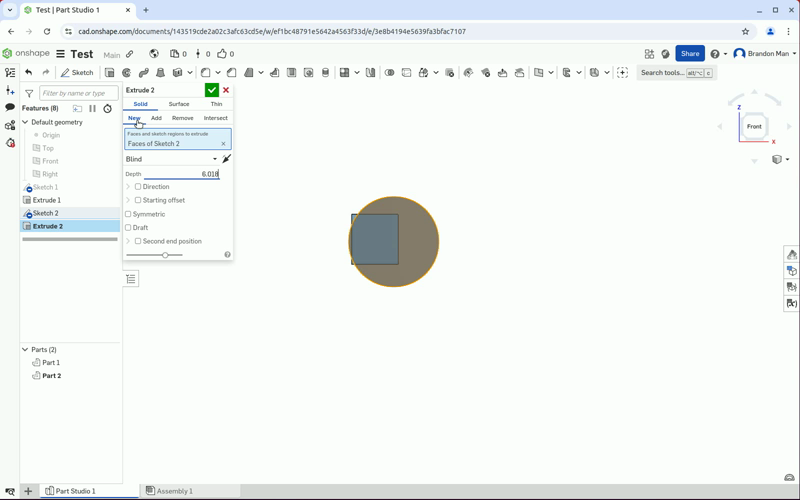
key(enter)
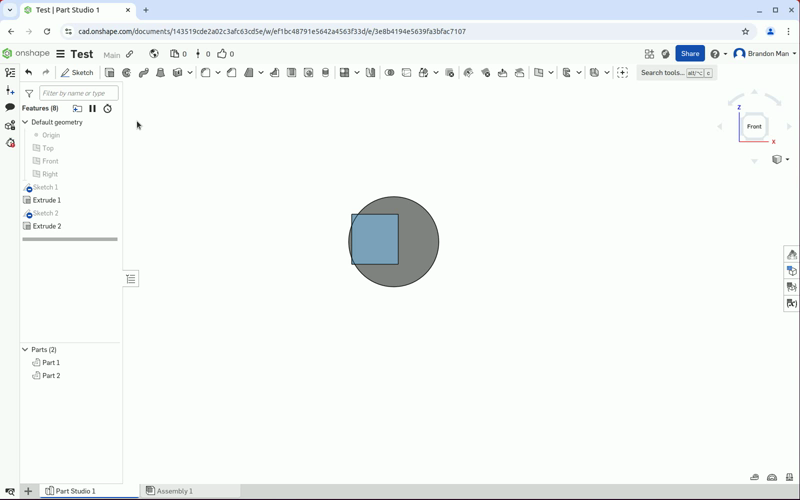
key(shift+h)
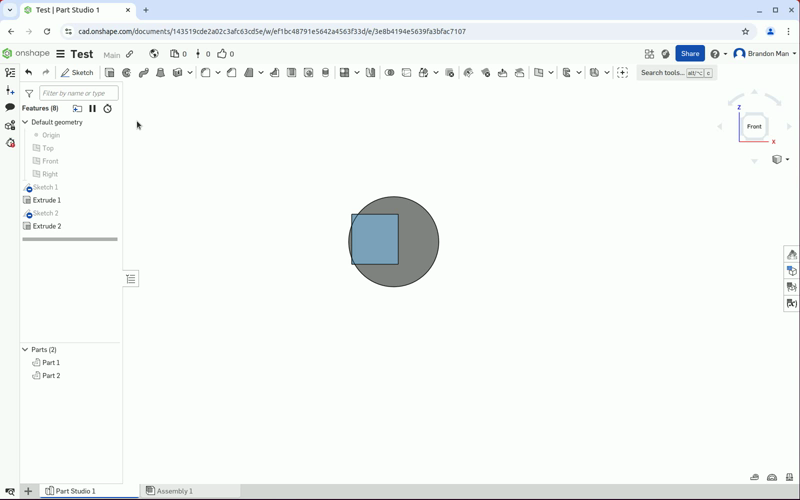
key(shift+h)
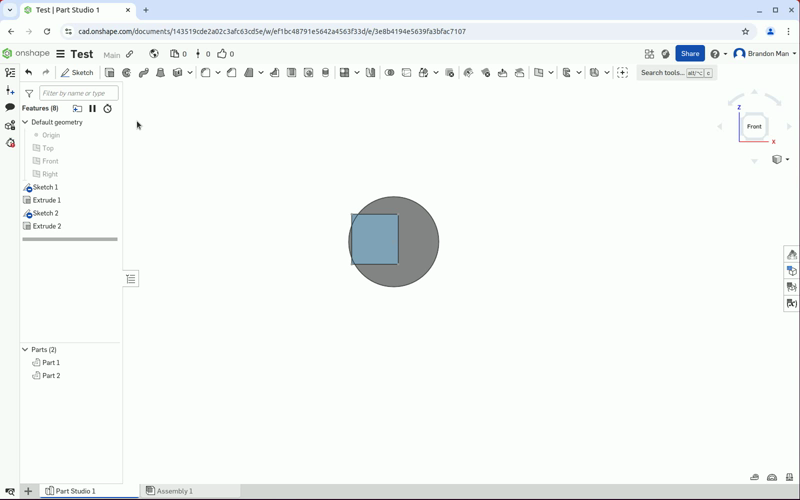
key(shift+7)
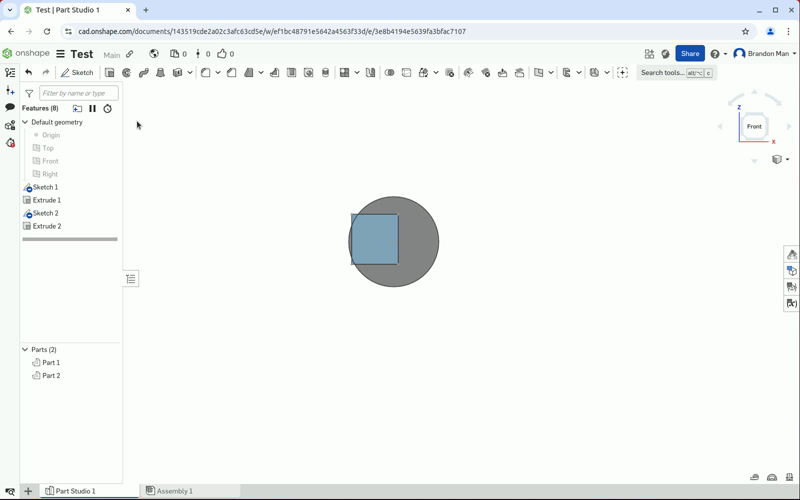
key(left, 2)
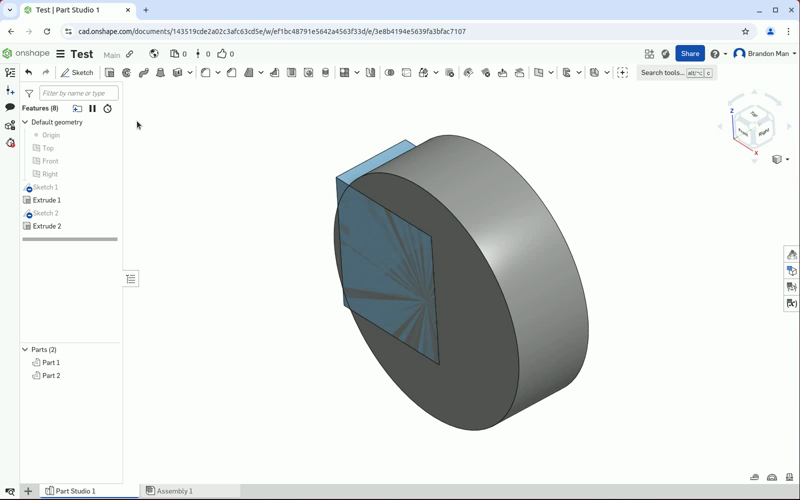
key(down, 2)
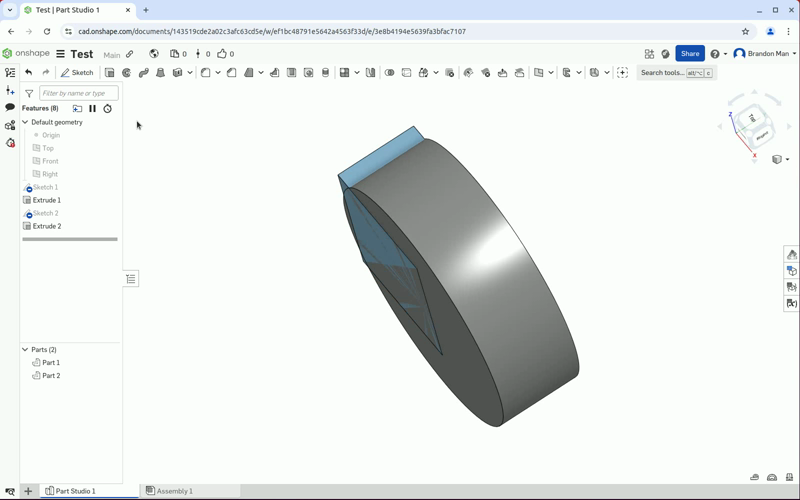
key(up, 2)
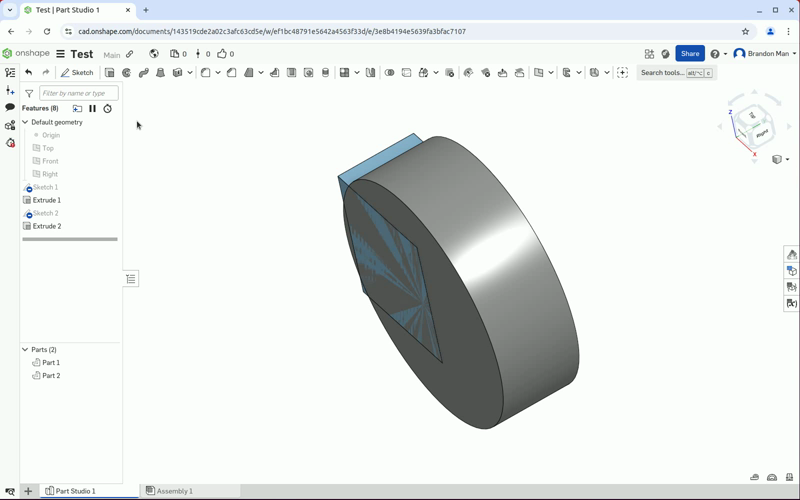
key(right, 2)
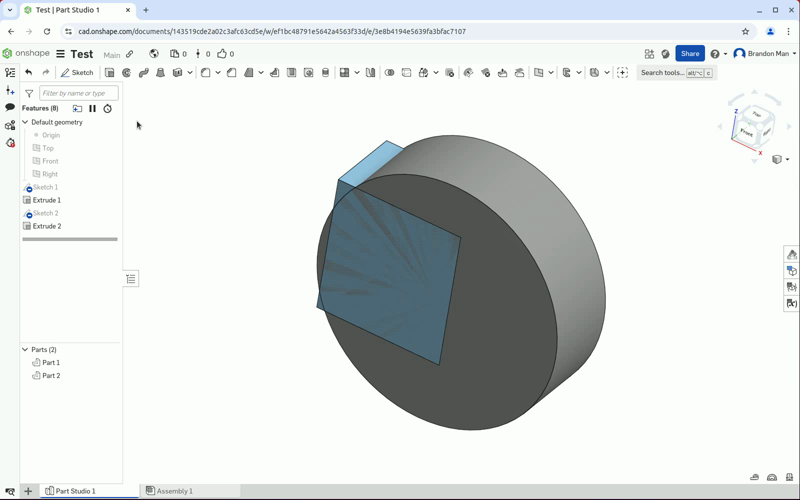
mouse_move(73, 189)
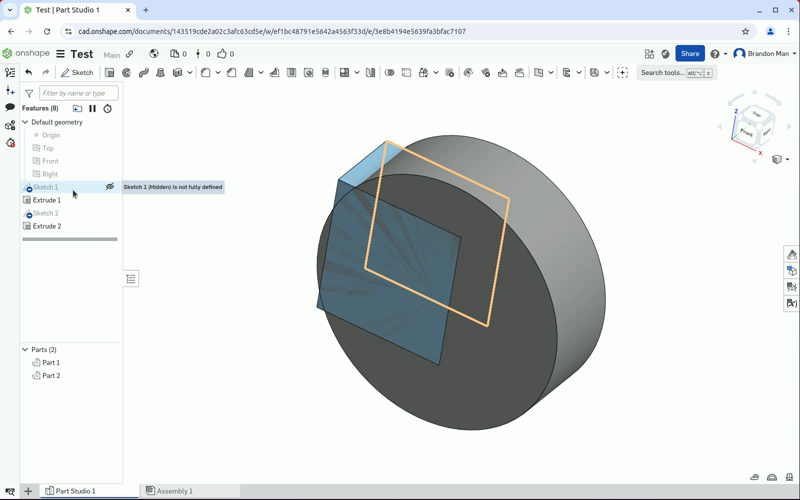
click(73, 189)